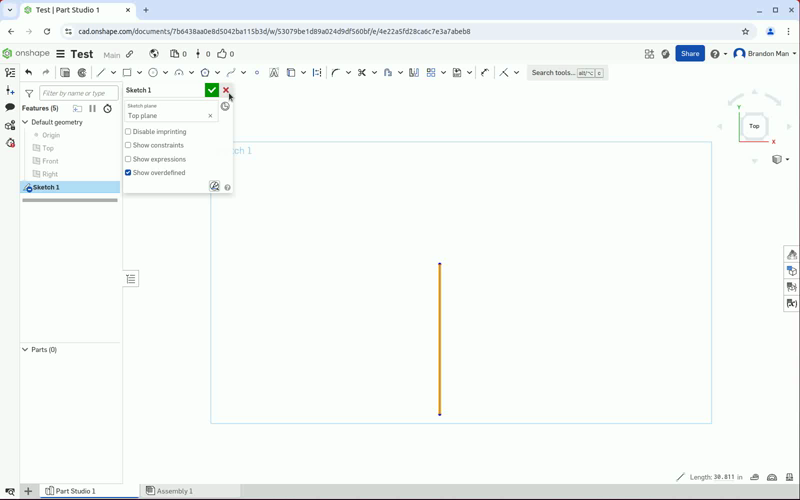
key(shift+h)
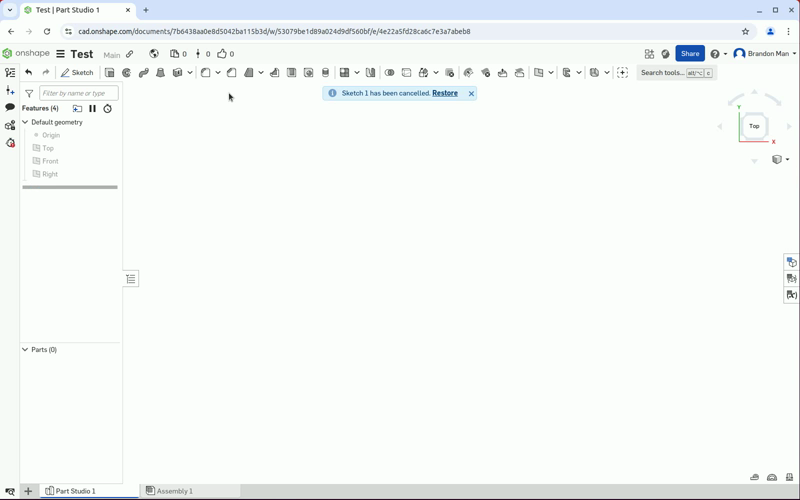
mouse_move(73, 352)
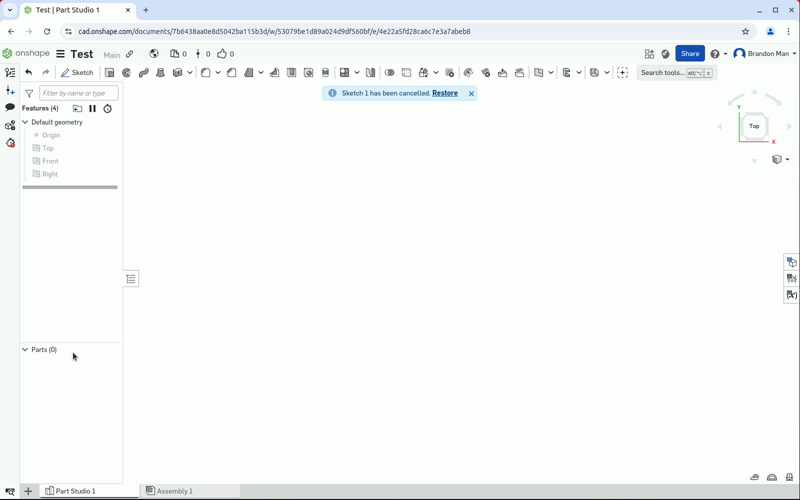
key(y)
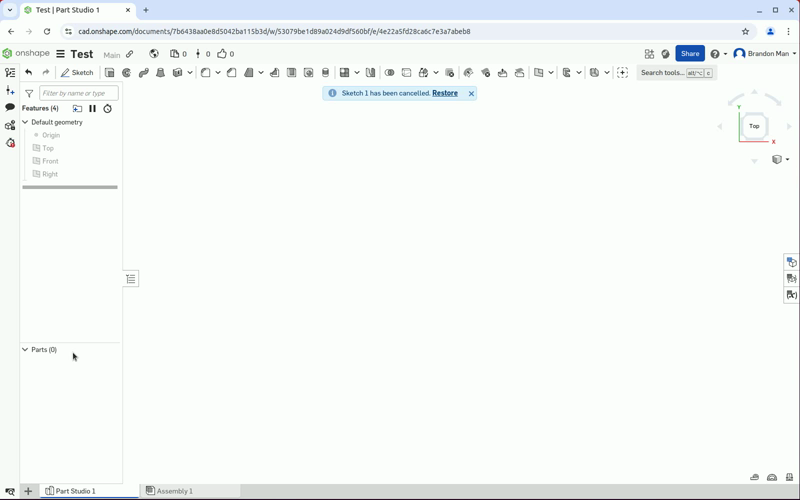
key(shift+p)
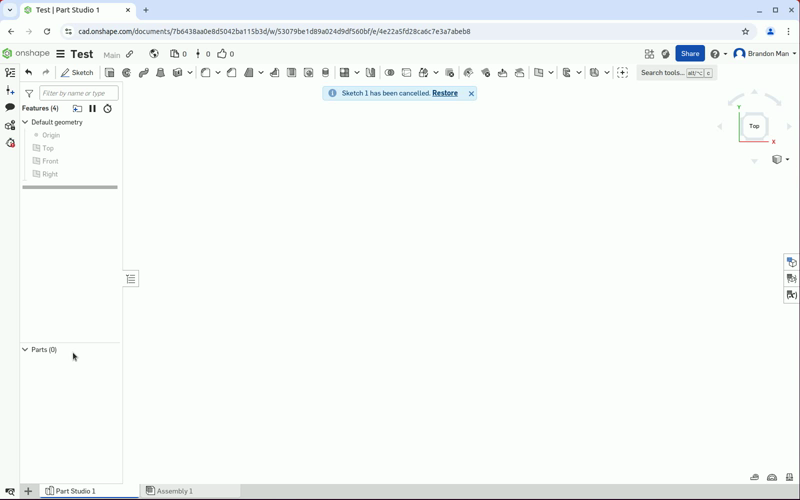
key(space)
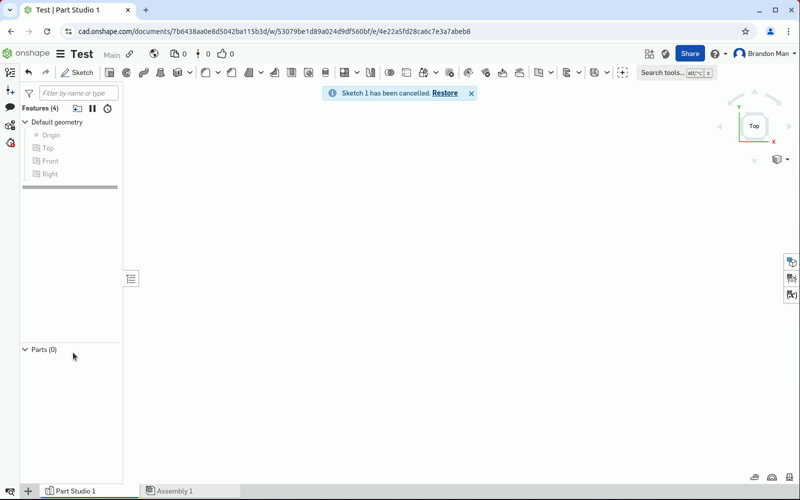
key_down(shift)
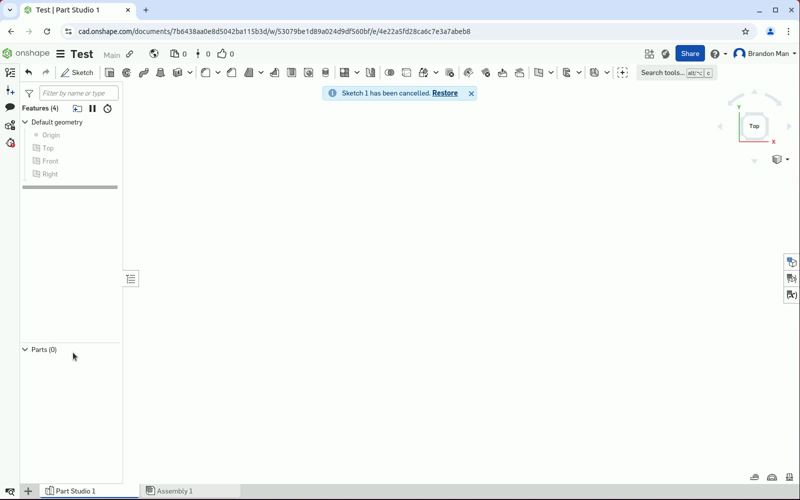
key(up)
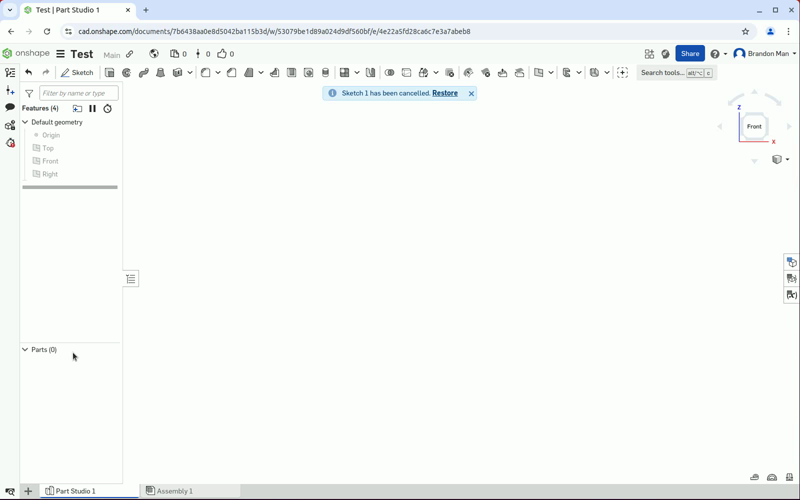
key_up(shift)
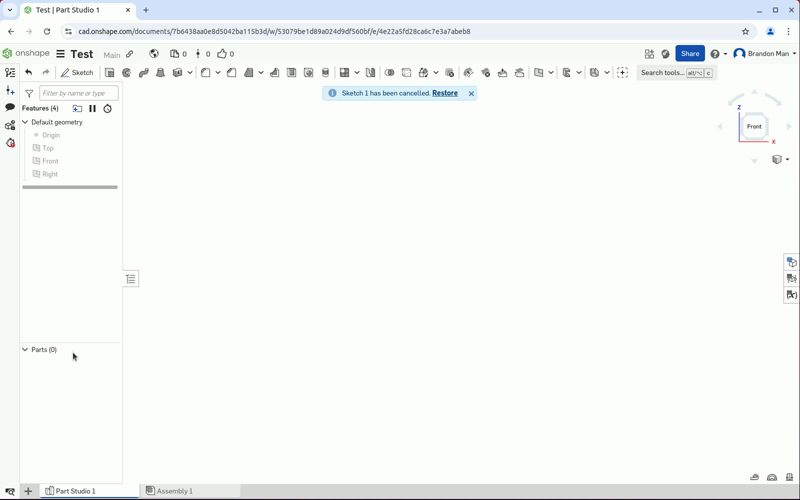
mouse_move(73, 352)
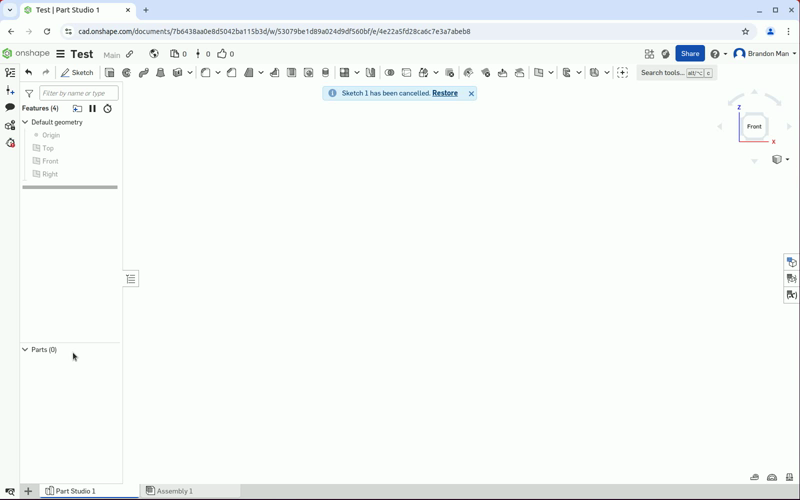
key(shift+y)
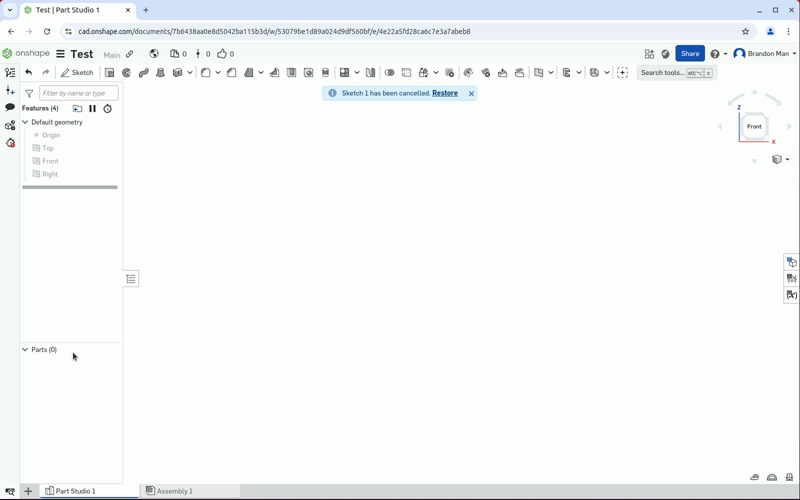
key(shift+s)
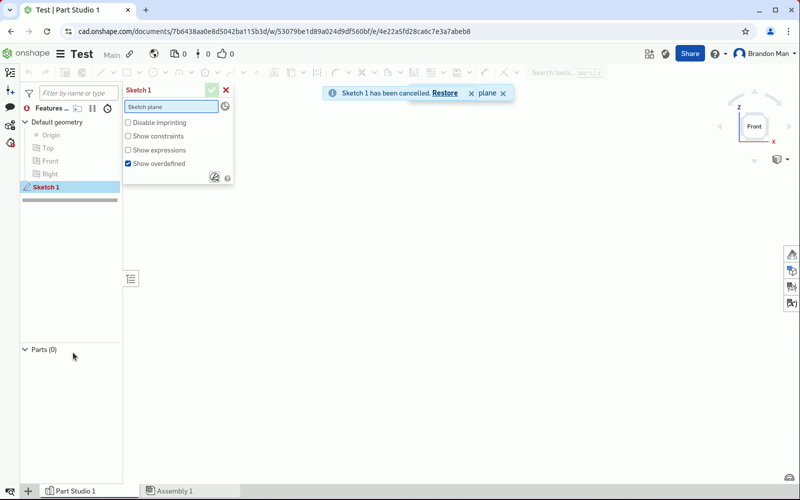
mouse_move(73, 163)
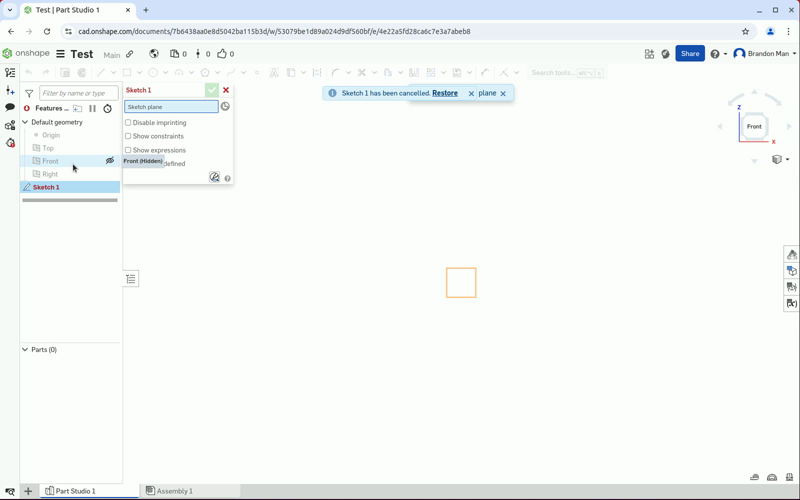
click(73, 163)
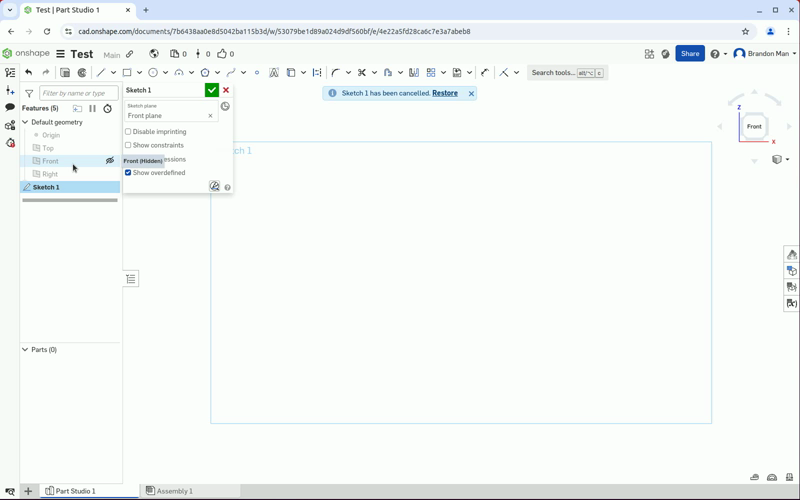
mouse_move(73, 352)
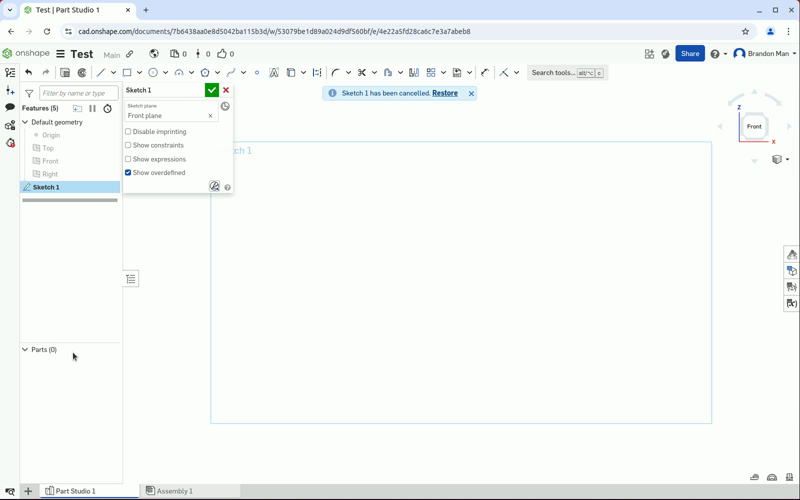
key(y)
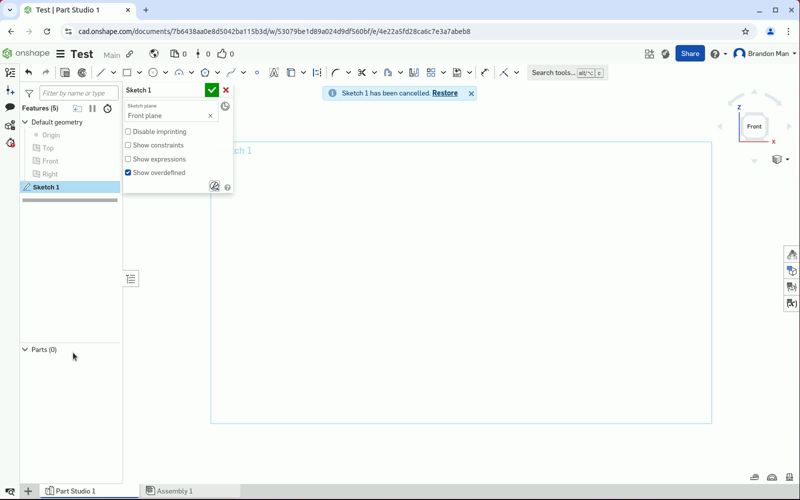
key(l)
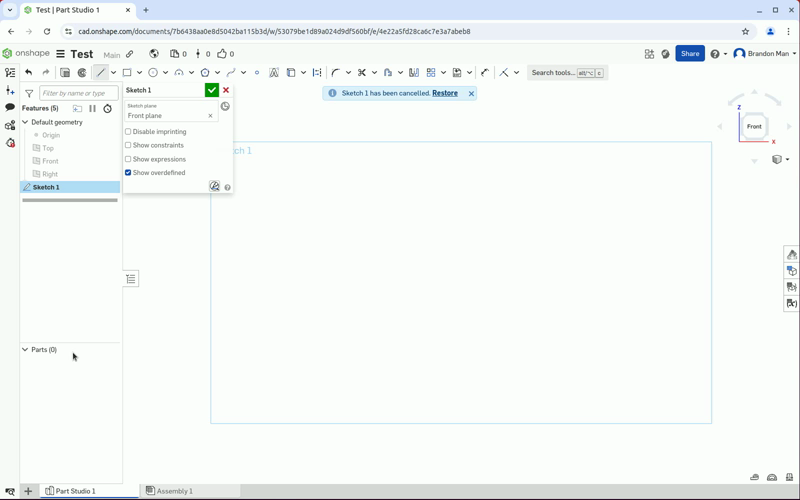
key_down(shift)
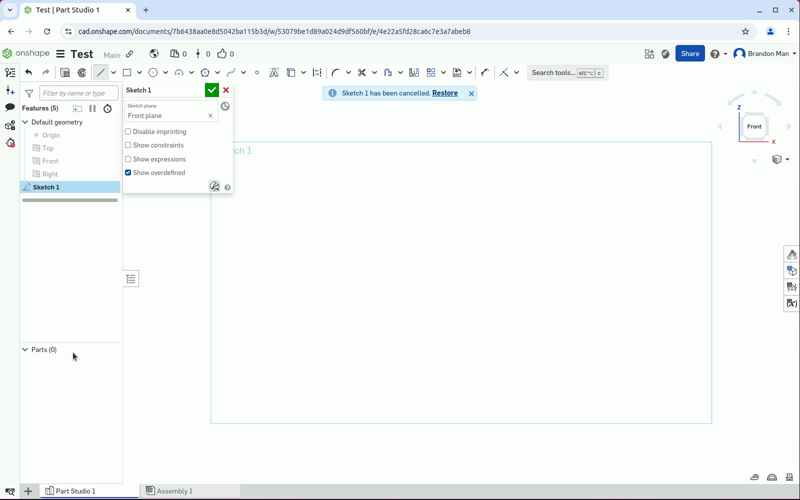
mouse_move(423, 282)
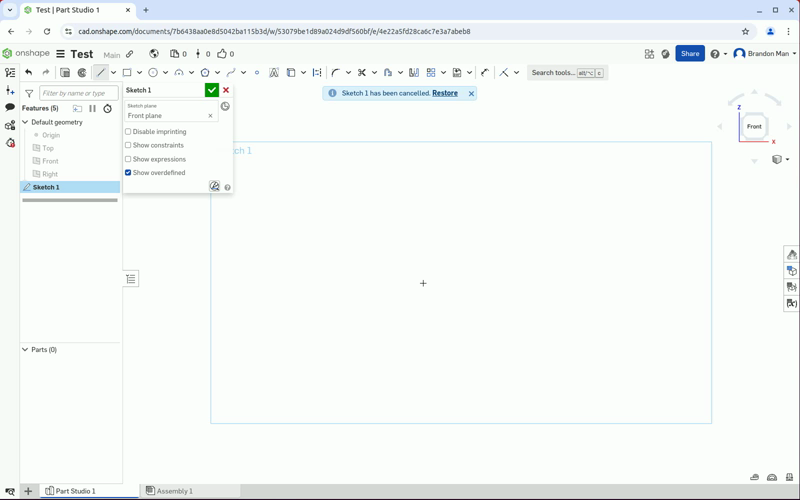
click(423, 282)
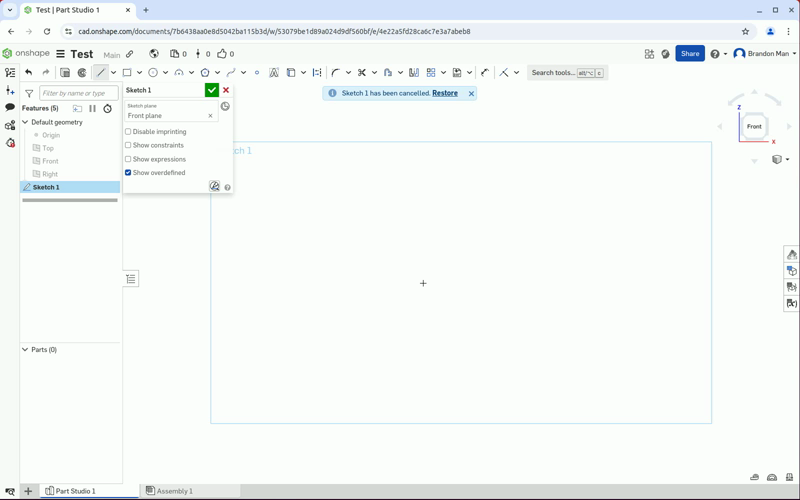
key_up(shift)
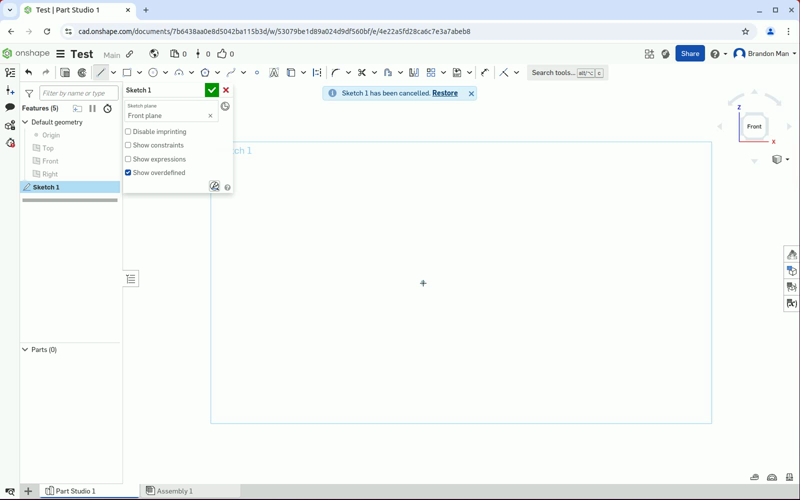
key_down(shift)
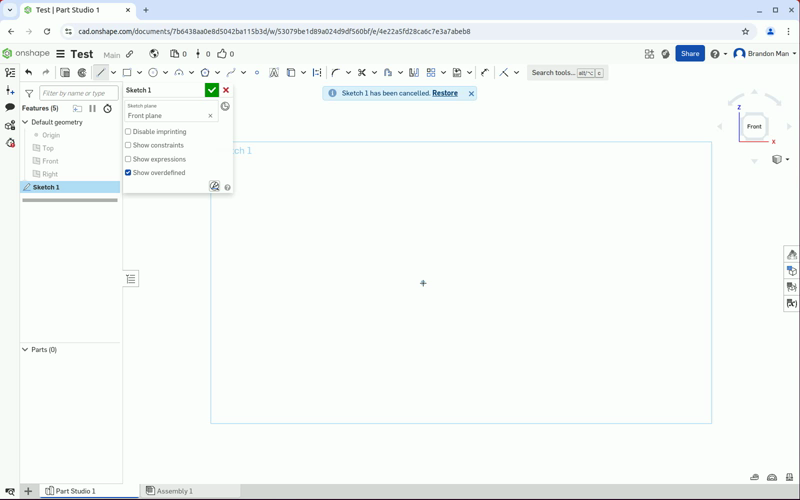
mouse_move(498, 282)
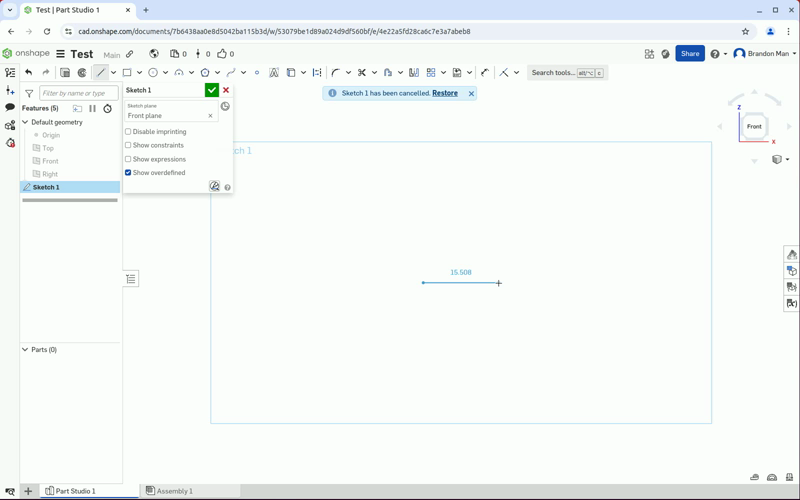
click(498, 282)
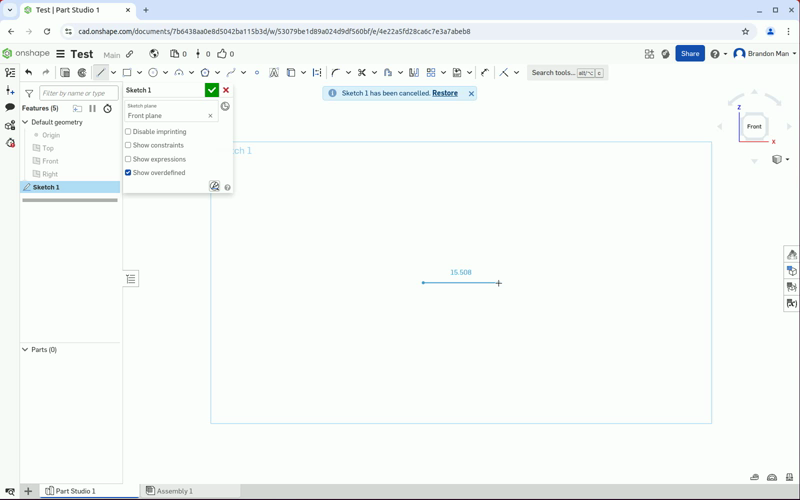
key_up(shift)
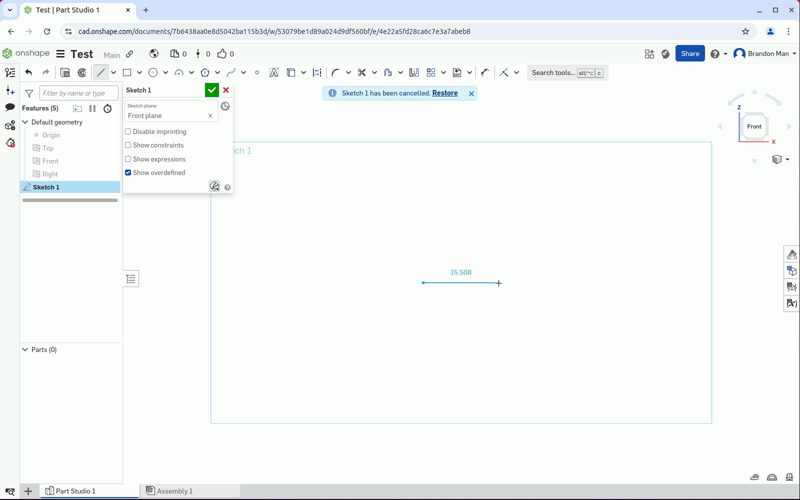
key_down(shift)
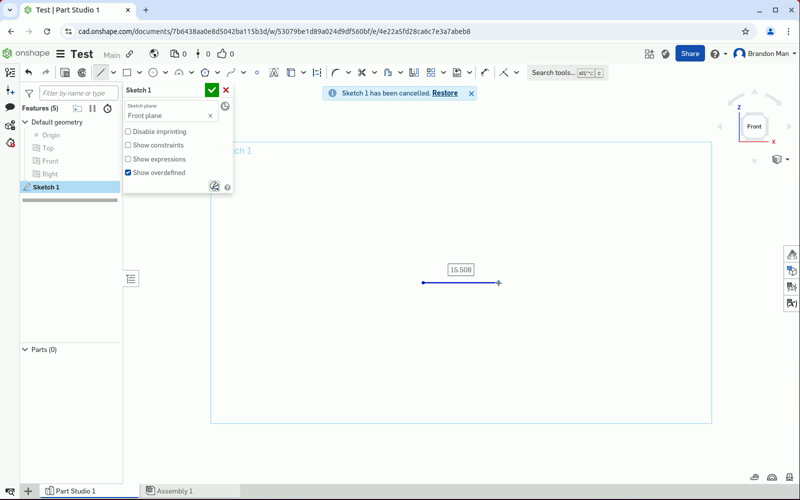
mouse_move(528, 282)
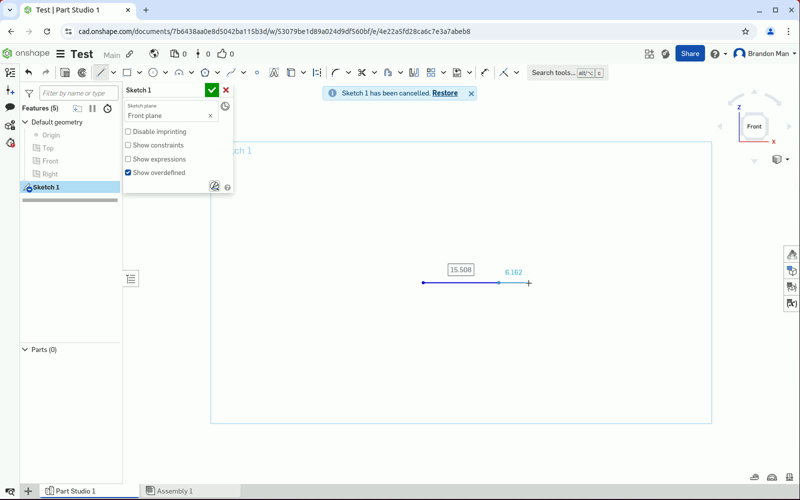
mouse_move(498, 261)
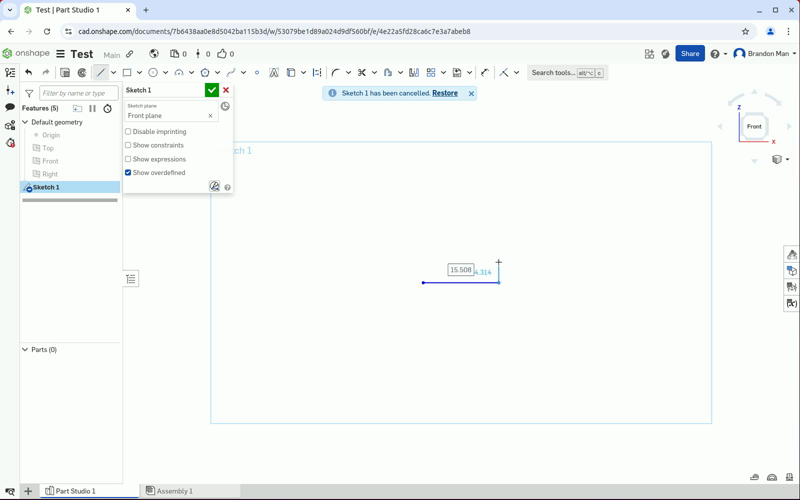
click(498, 261)
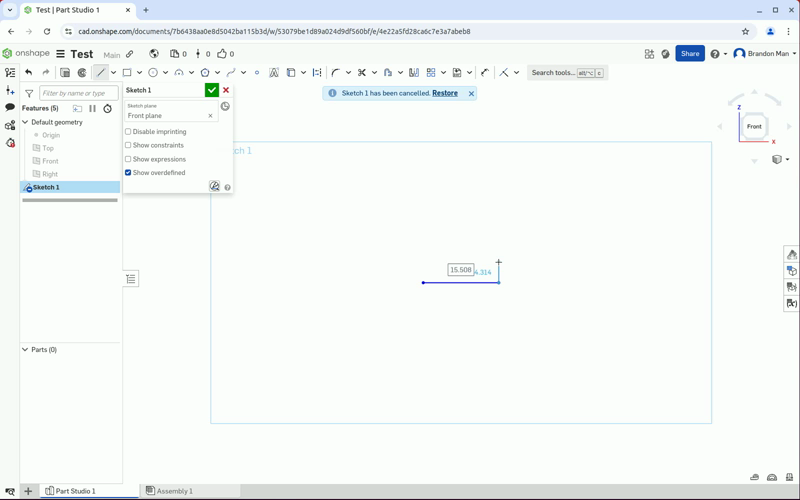
key_up(shift)
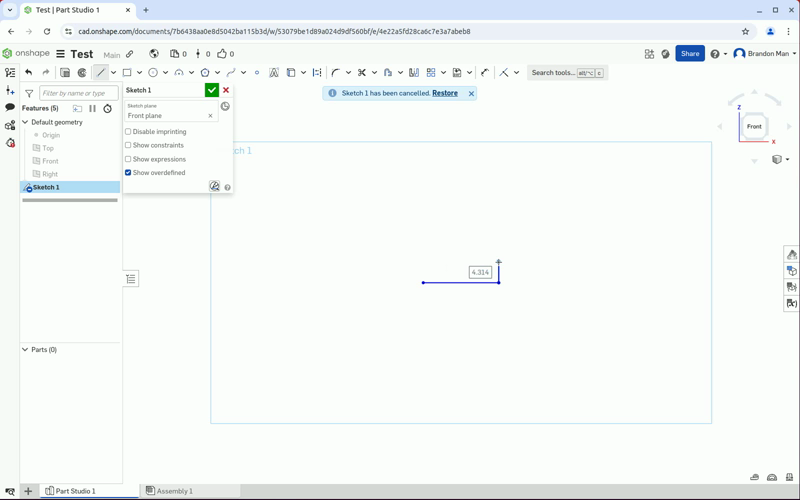
key_down(shift)
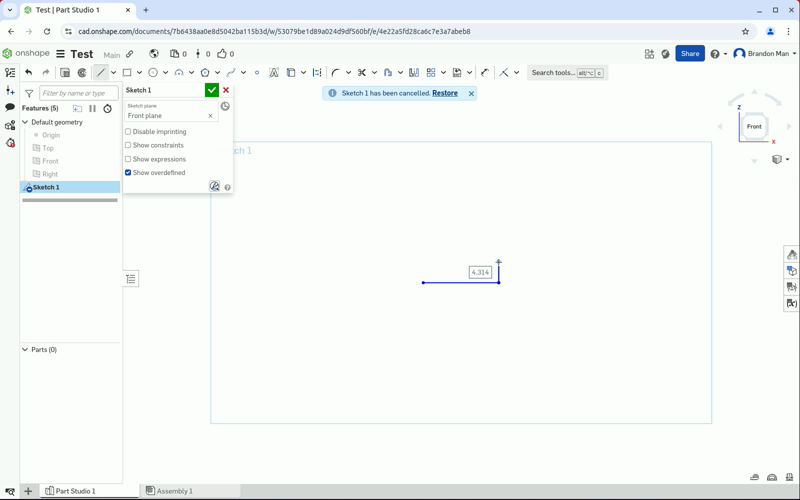
mouse_move(423, 261)
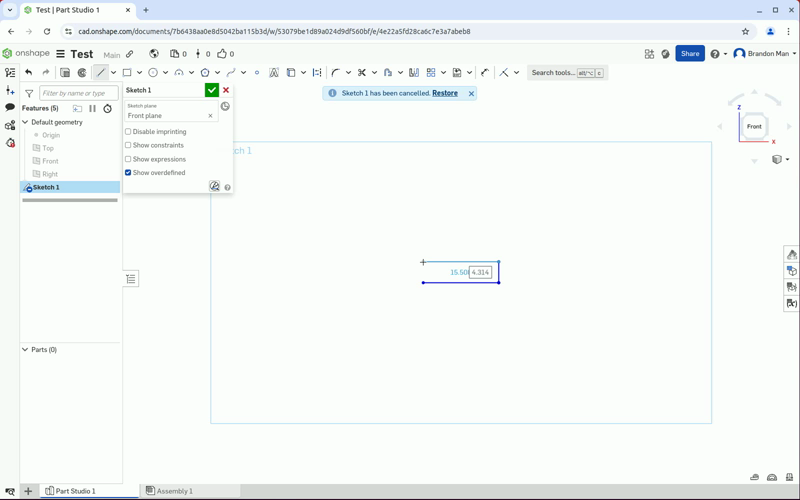
click(423, 261)
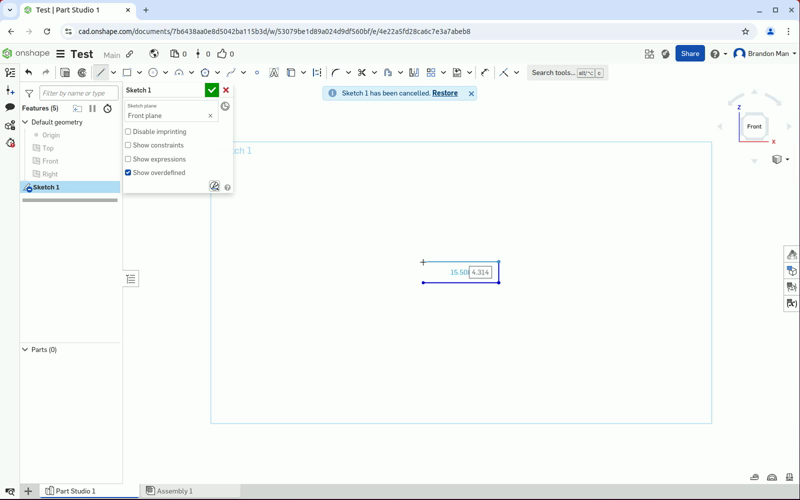
key_up(shift)
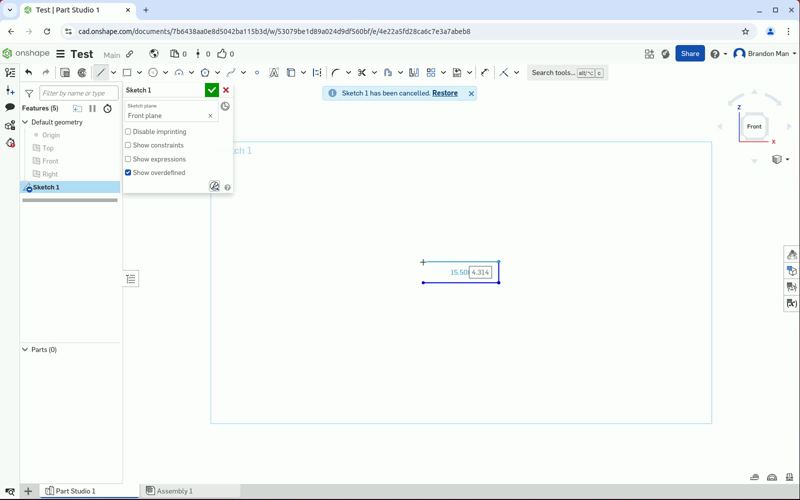
mouse_move(453, 261)
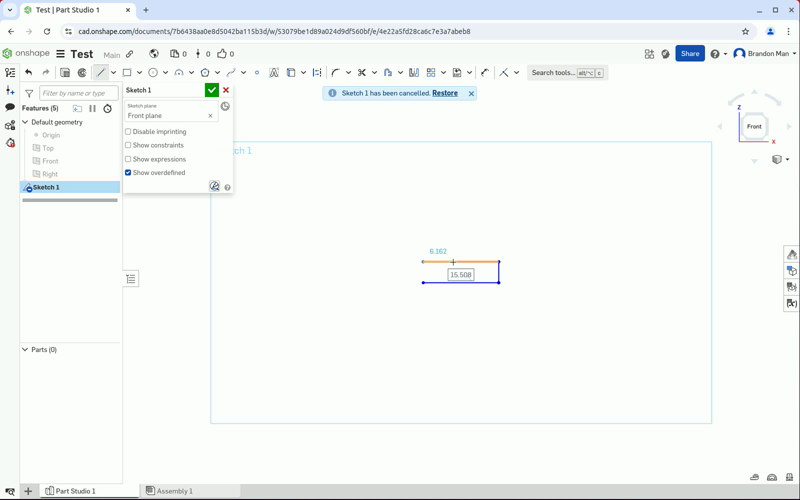
key_down(shift)
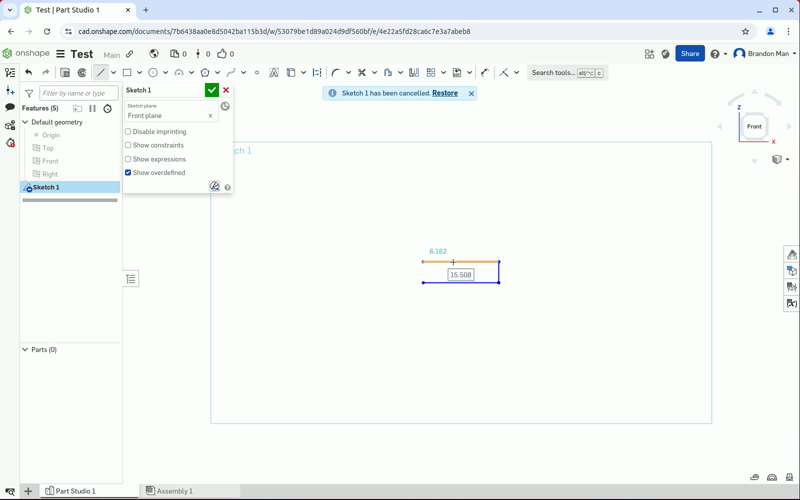
mouse_move(423, 282)
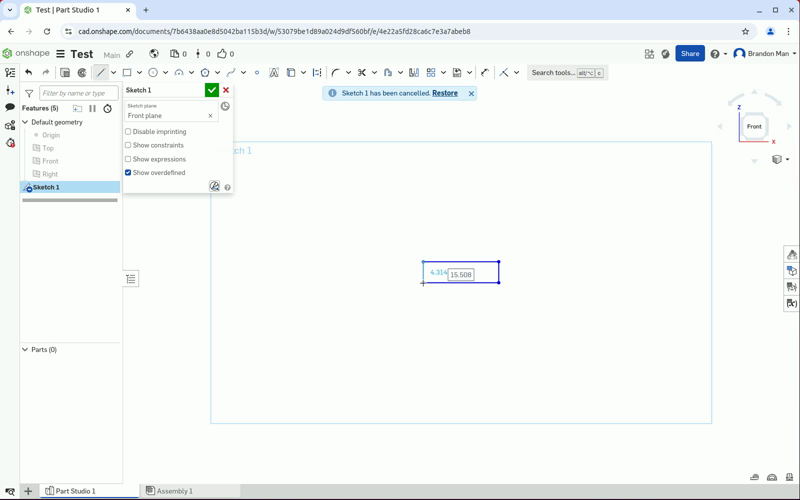
key_up(shift)
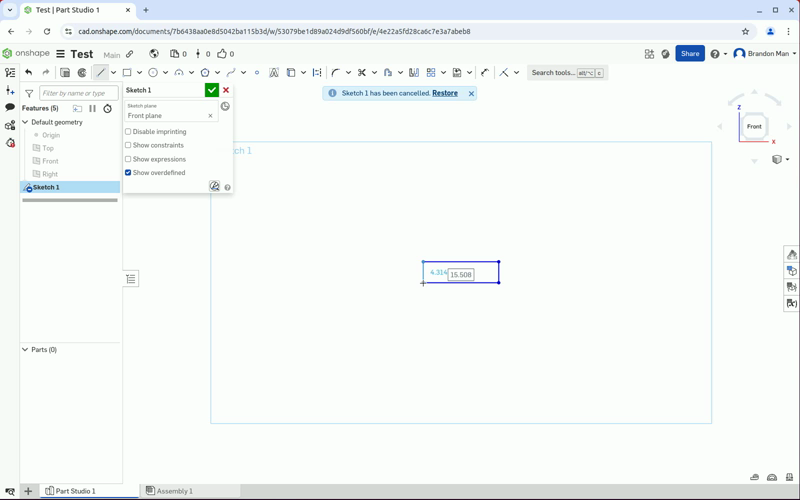
click(423, 282)
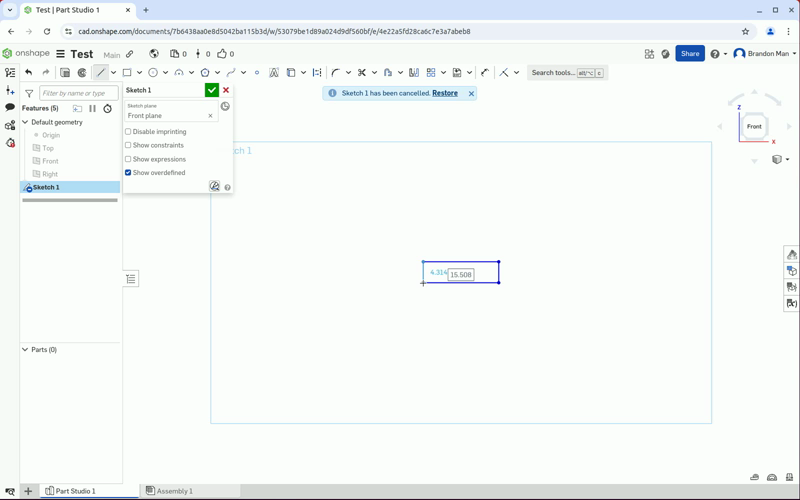
key(esc)
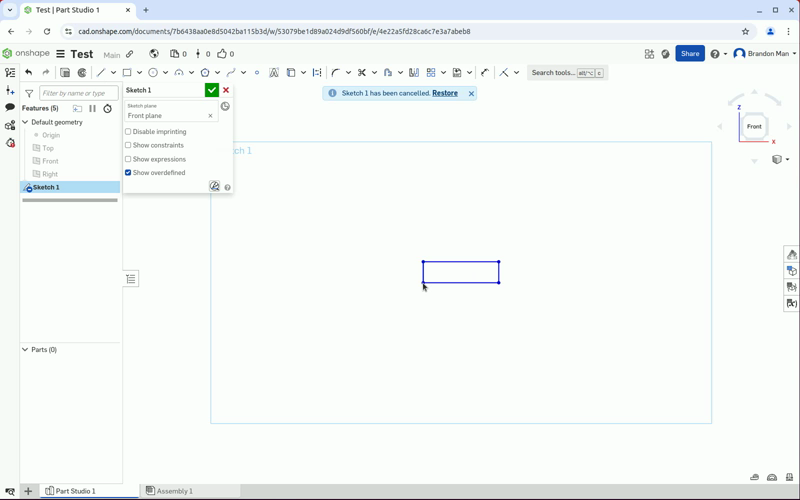
mouse_move(429, 271)
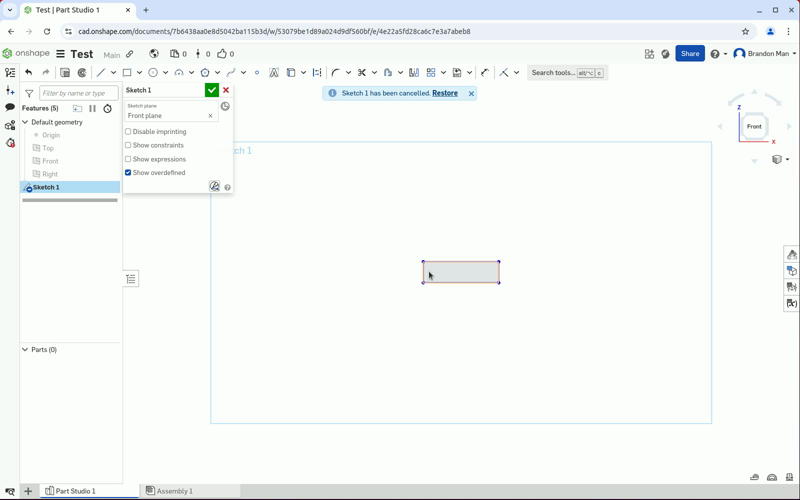
scroll(6)
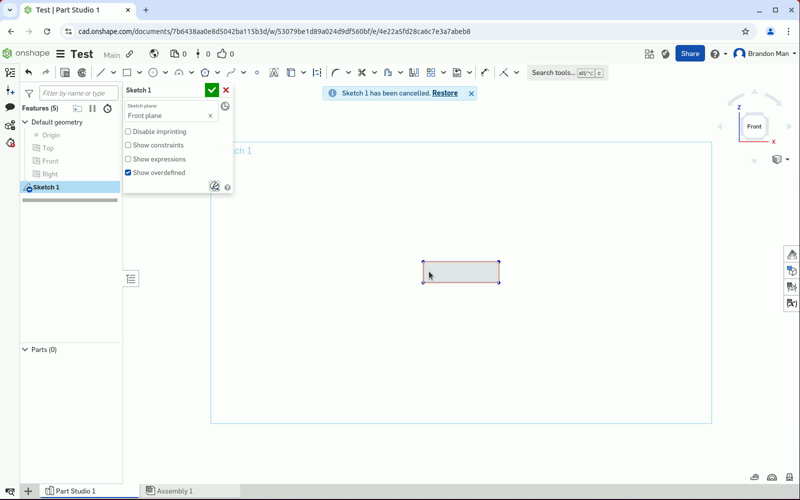
scroll(6)
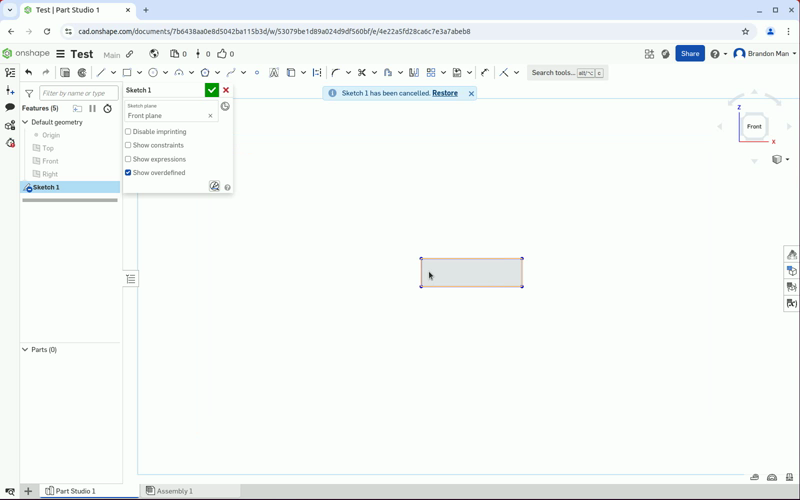
scroll(6)
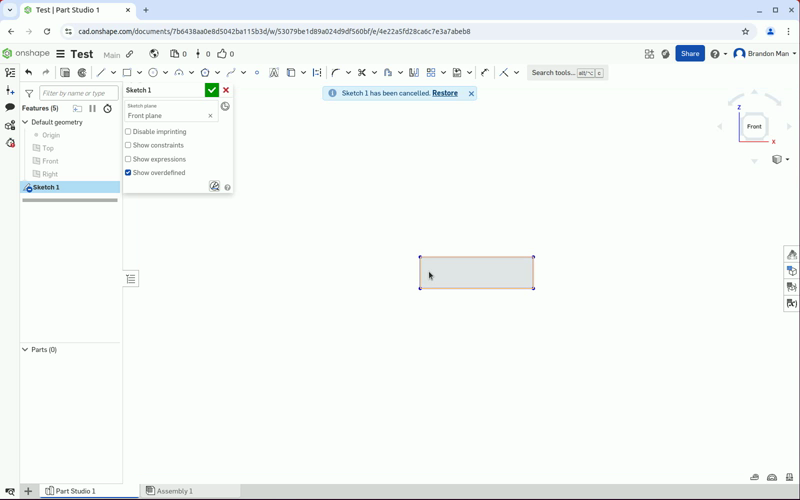
scroll(6)
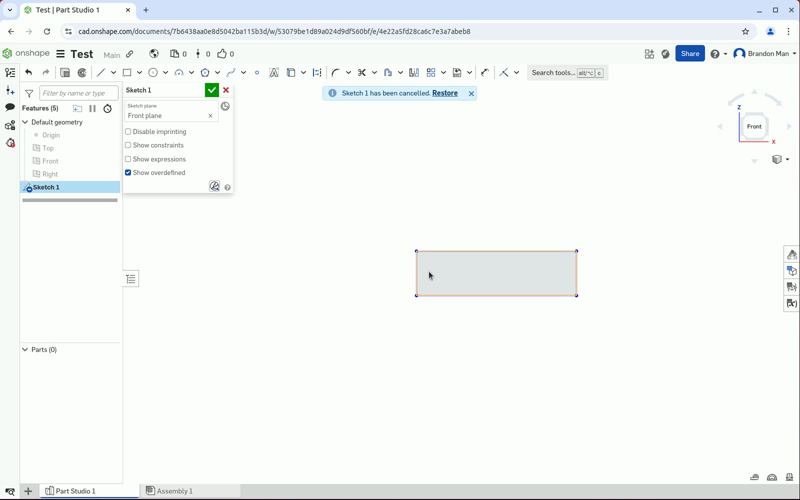
scroll(6)
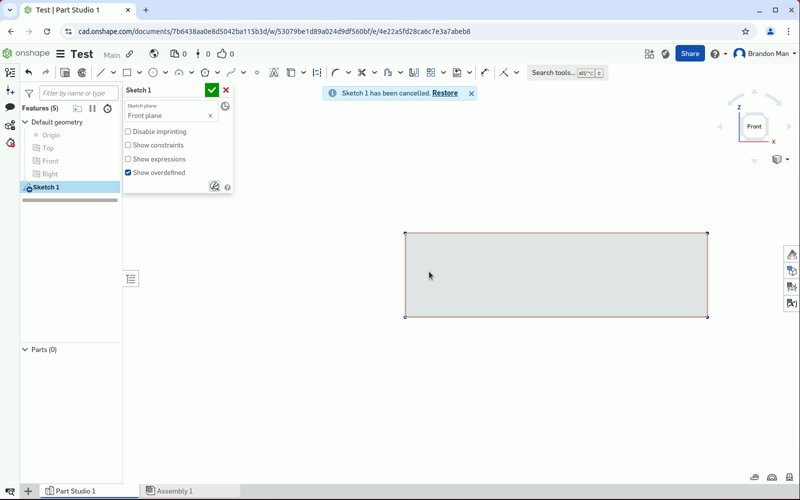
scroll(6)
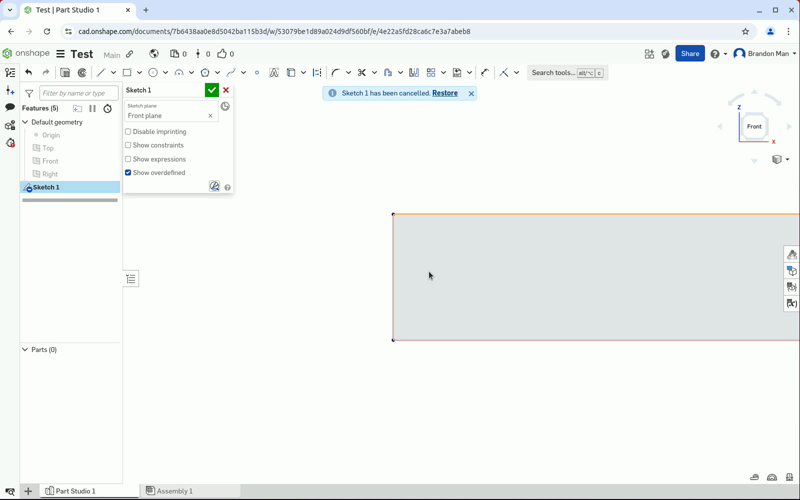
scroll(6)
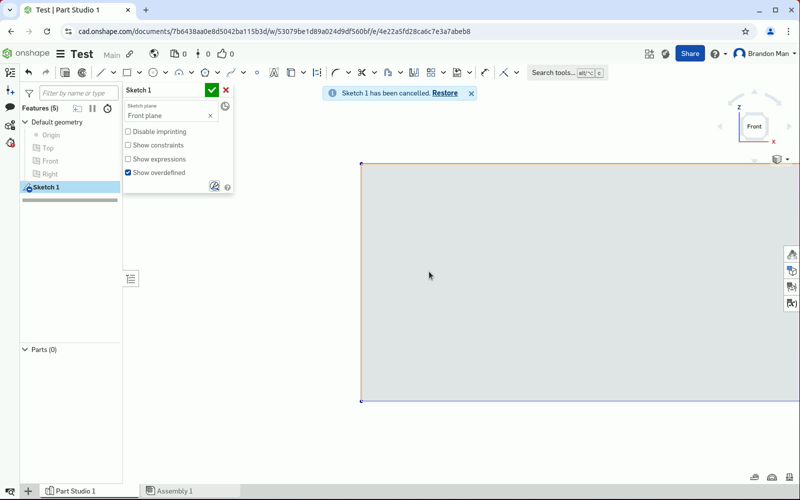
click(429, 271)
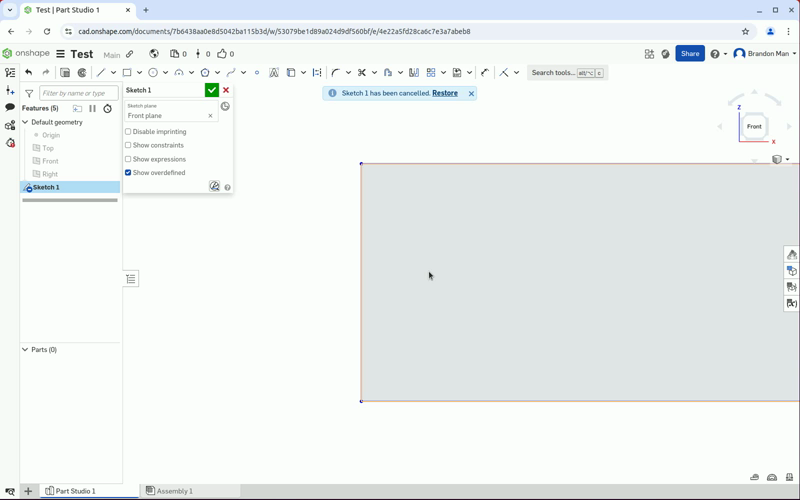
scroll(-6)
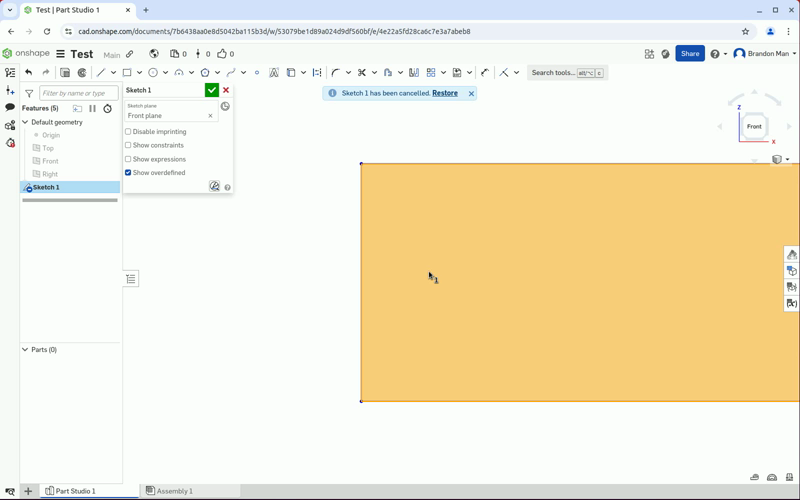
scroll(-6)
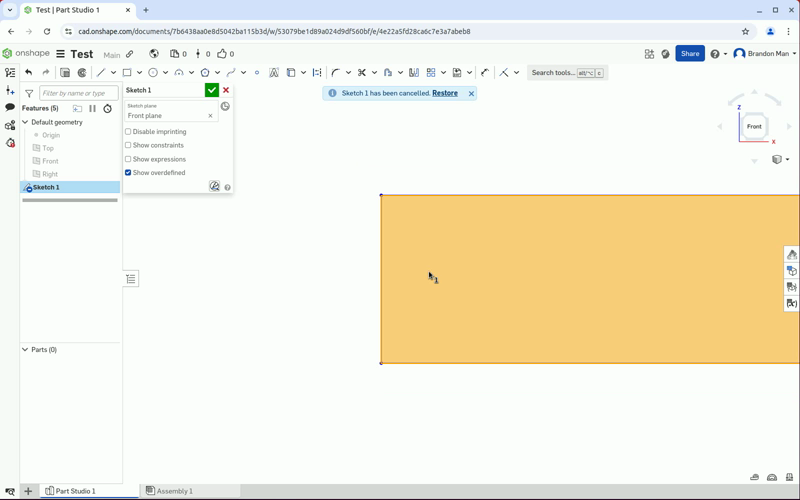
scroll(-6)
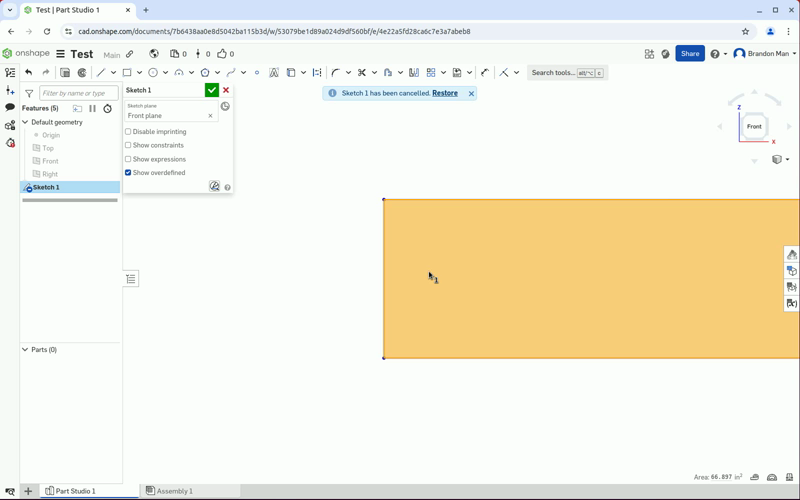
scroll(-6)
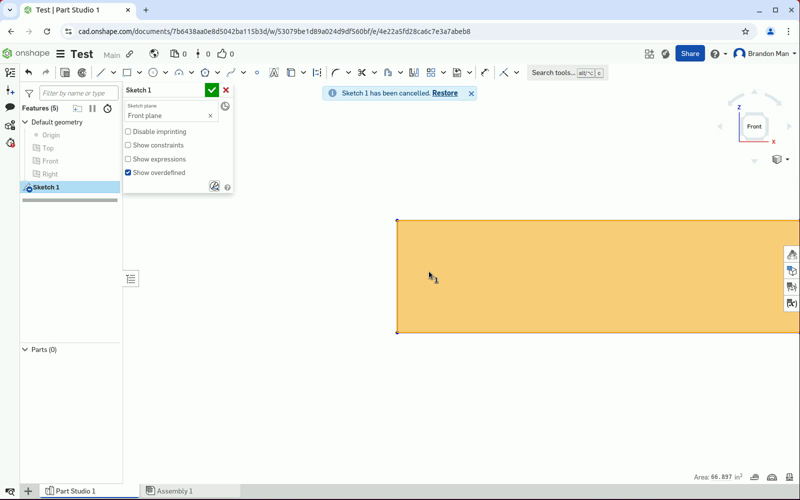
scroll(-6)
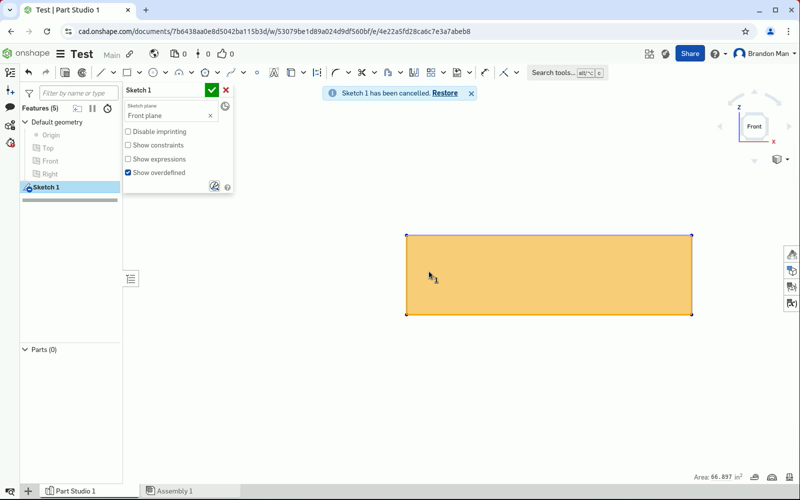
scroll(-6)
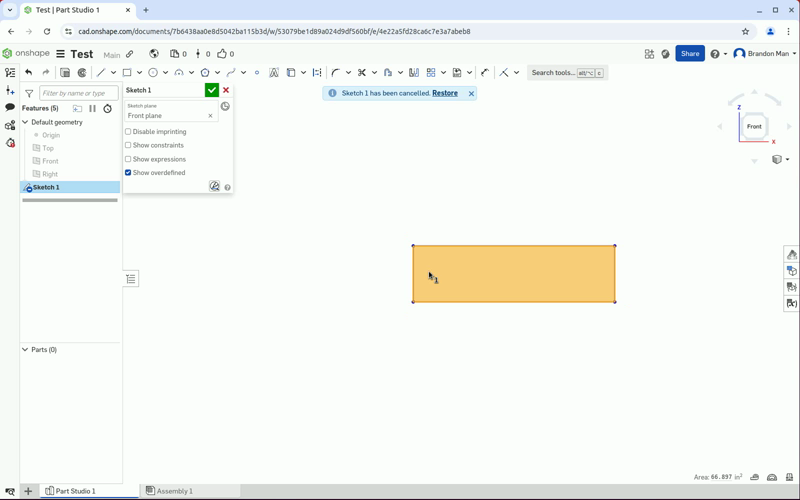
scroll(-6)
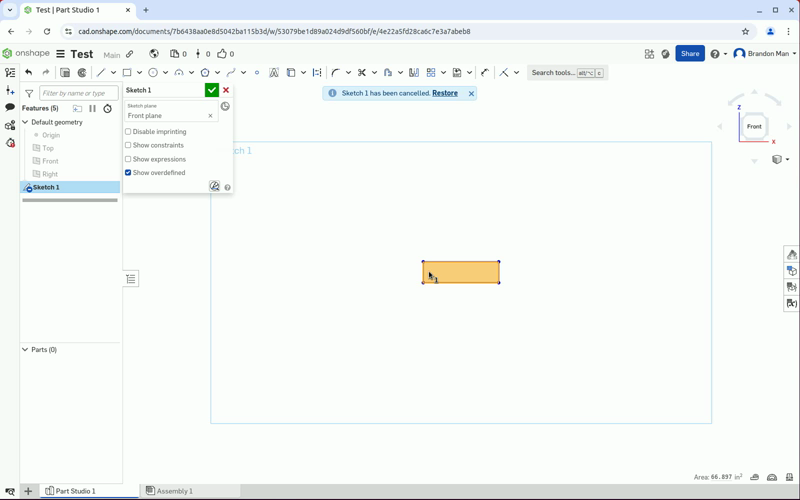
mouse_move(73, 352)
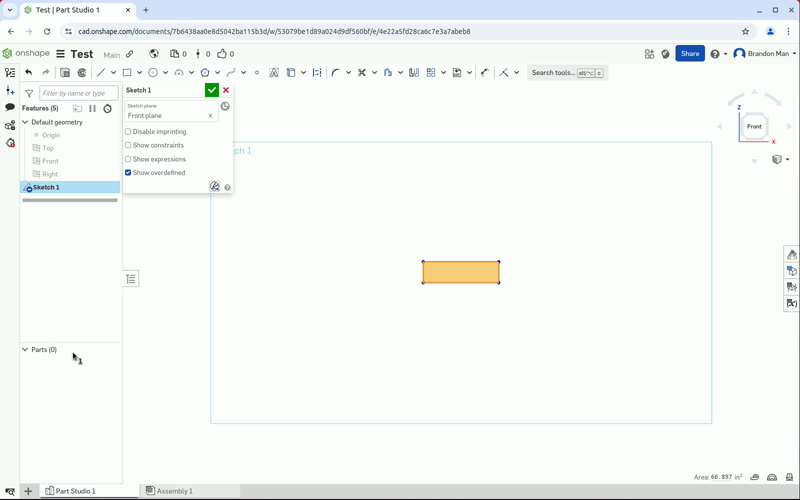
key(shift+y)
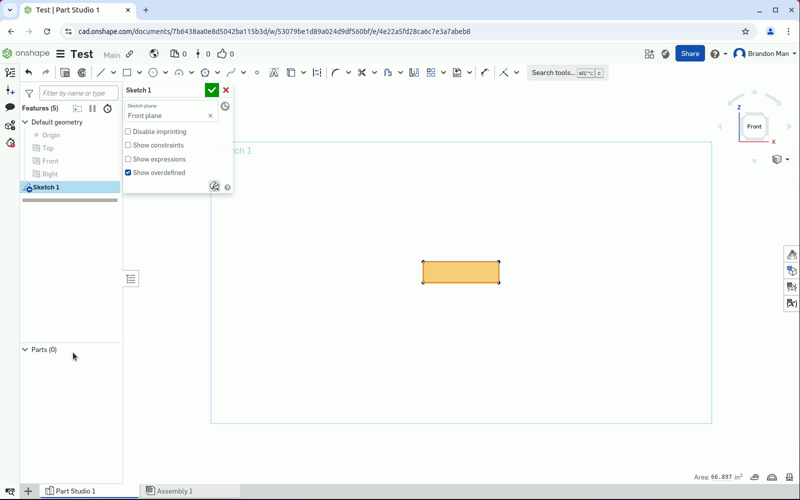
key(shift+e)
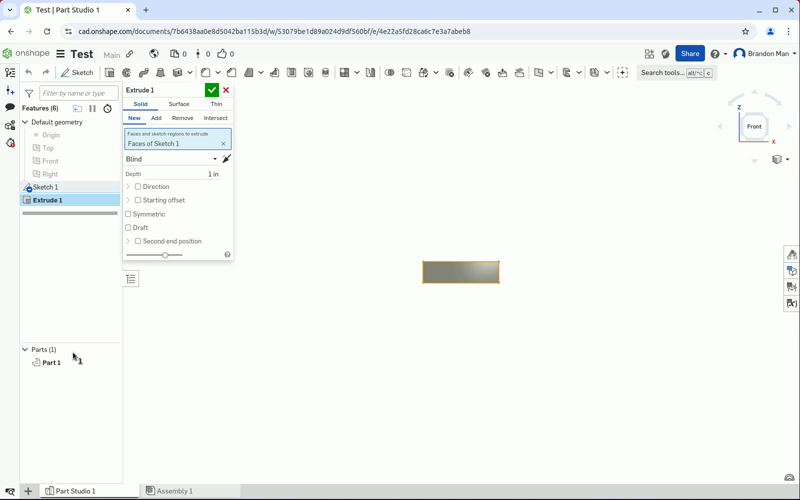
mouse_move(143, 106)
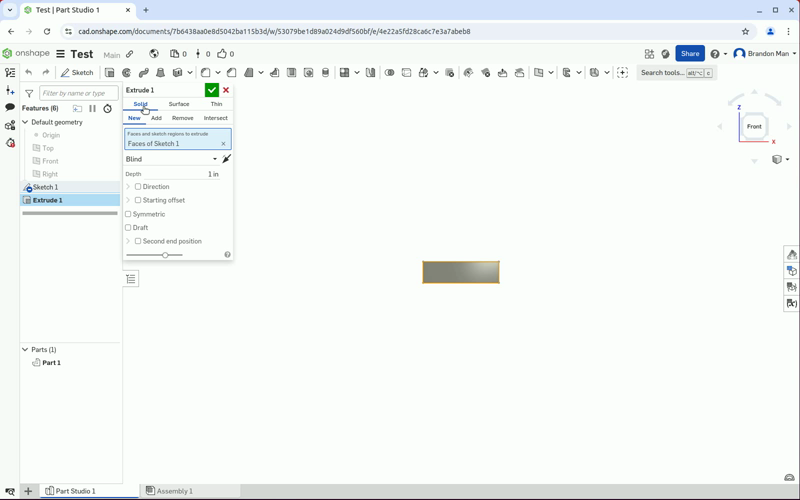
click(143, 106)
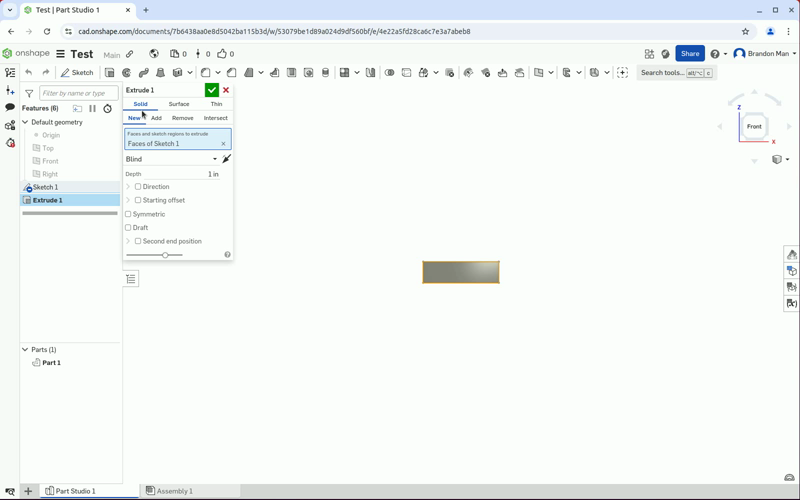
mouse_move(137, 120)
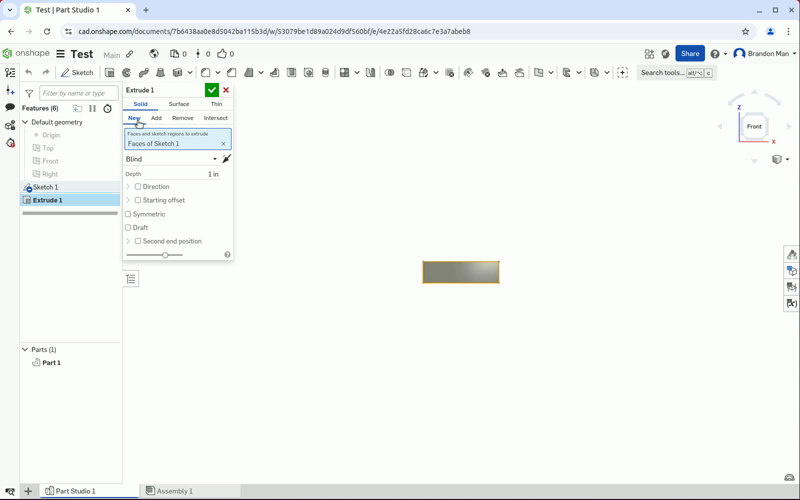
click(137, 120)
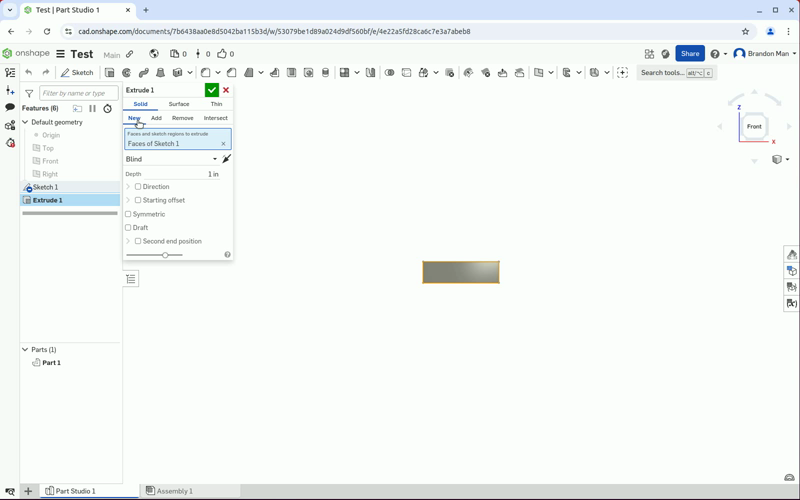
key(tab, 4)
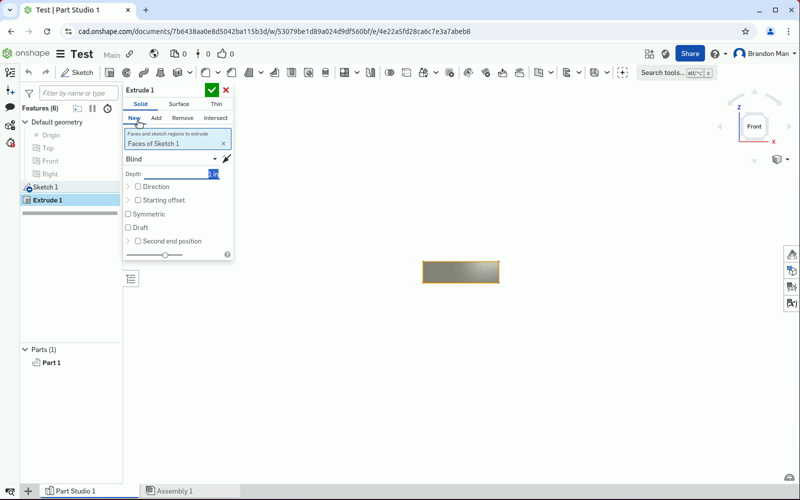
text(23.108)
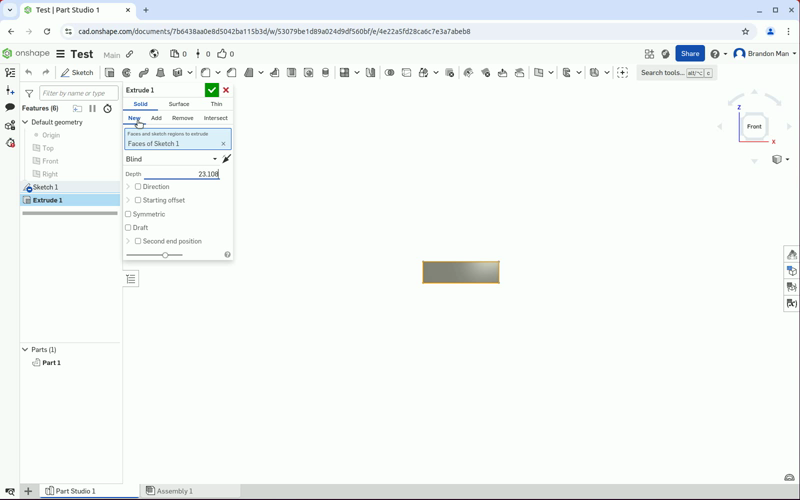
key(enter)
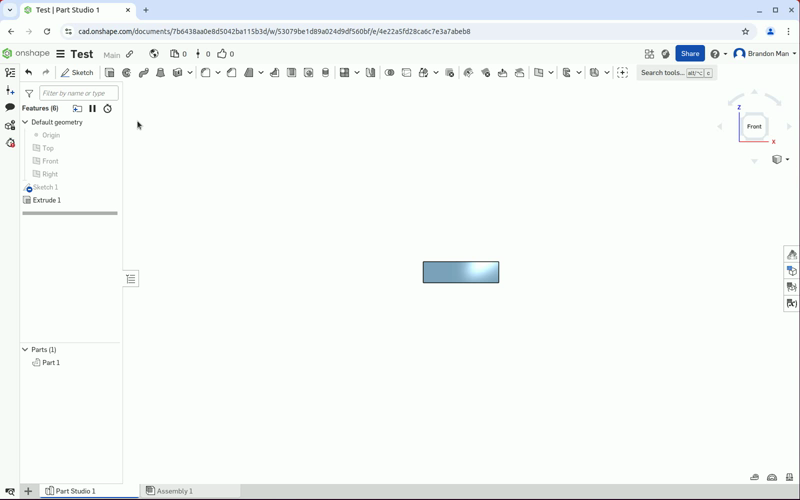
key(shift+h)
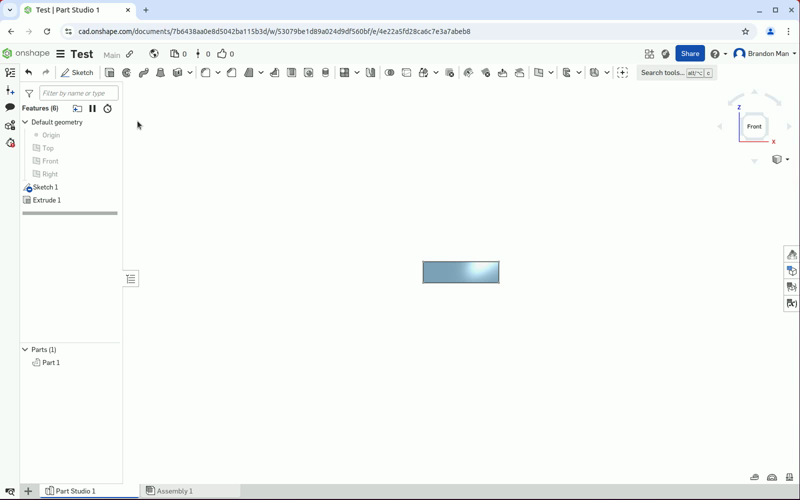
key(shift+h)
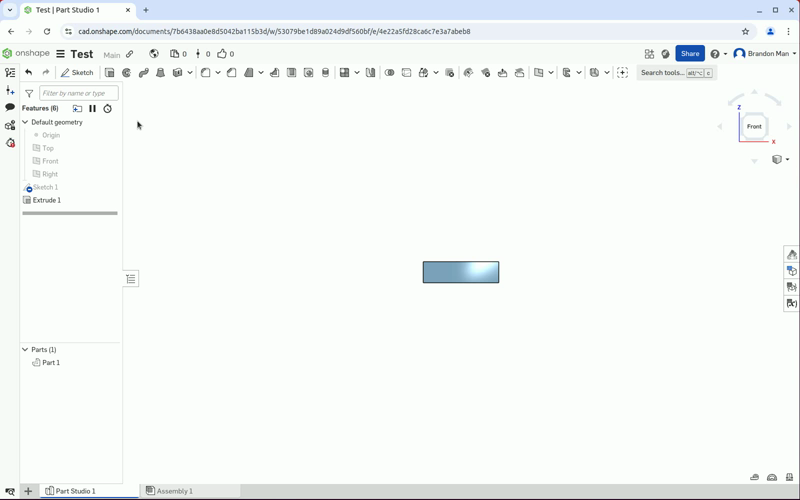
mouse_move(73, 189)
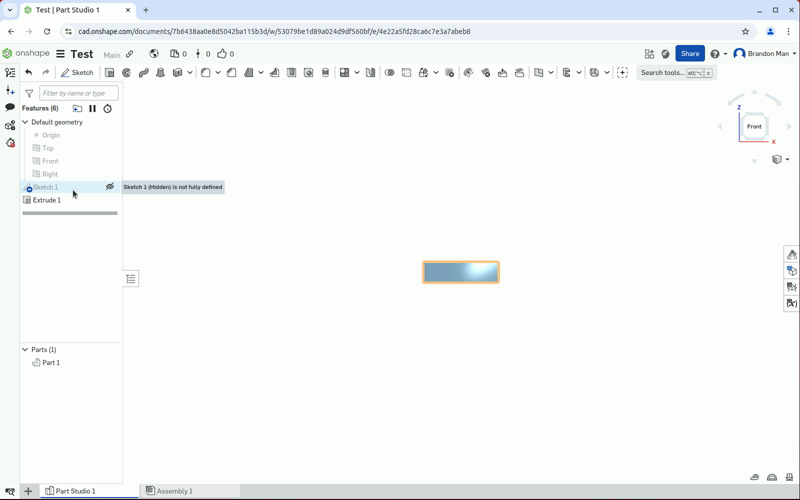
click(73, 189)
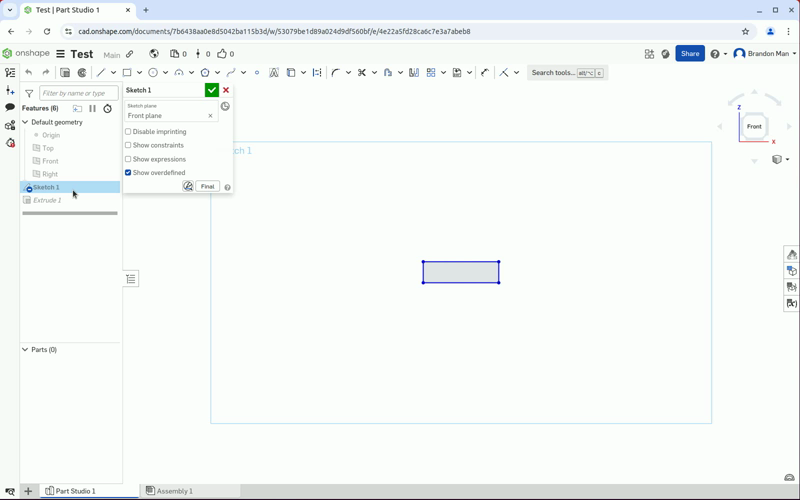
mouse_move(229, 92)
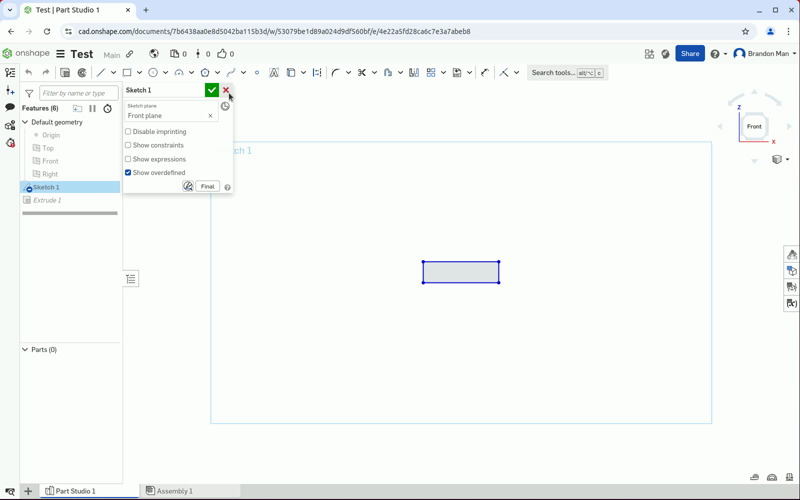
click(229, 92)
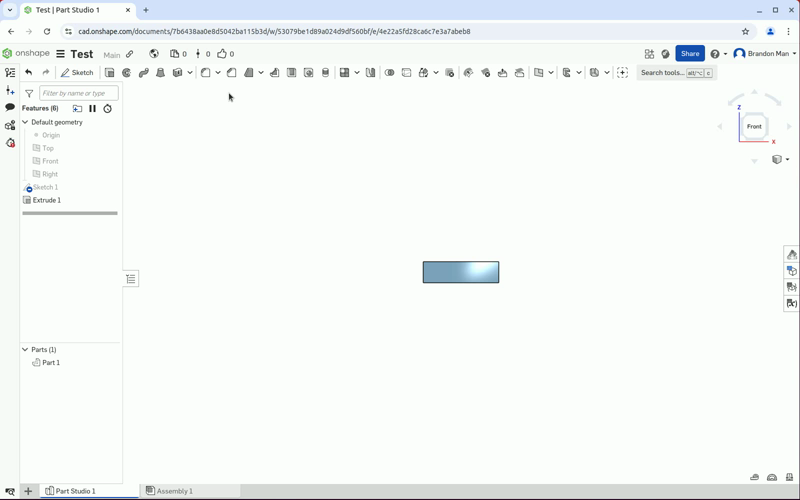
mouse_move(73, 352)
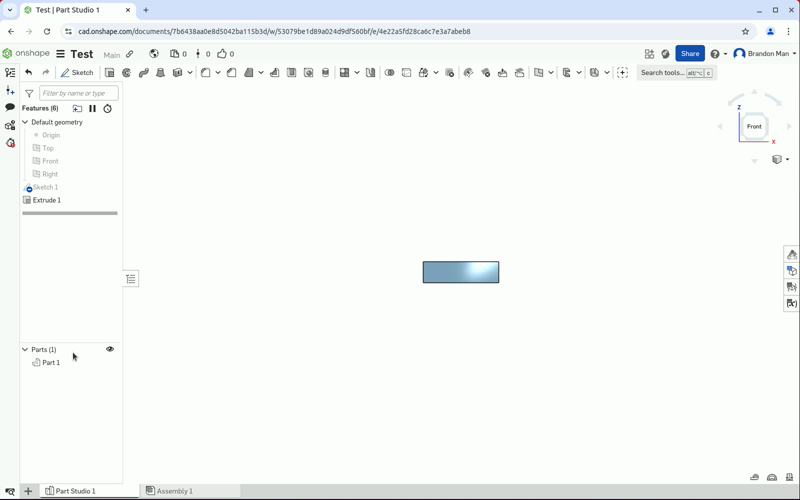
key(y)
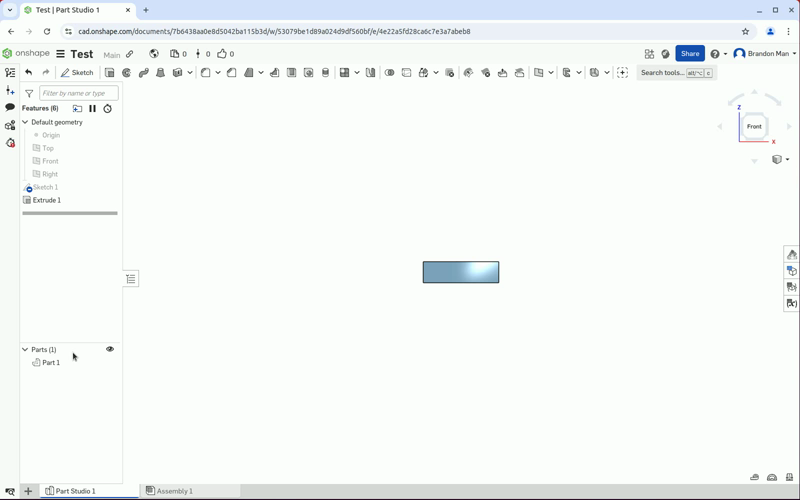
key(shift+p)
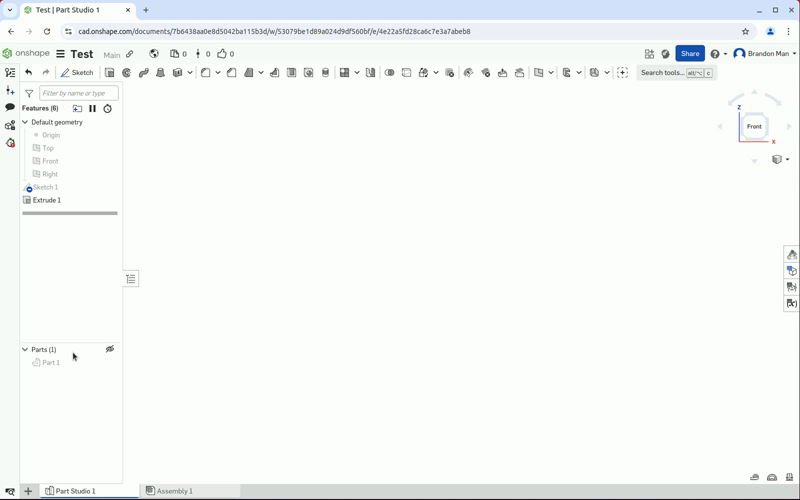
key(space)
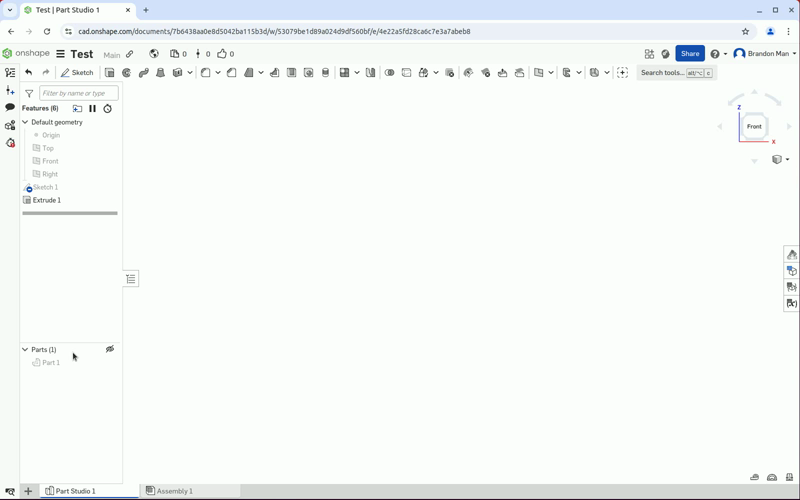
key_down(shift)
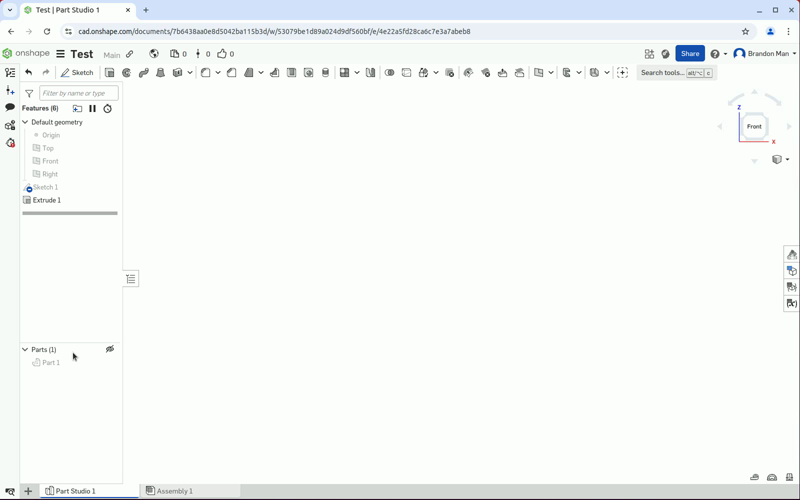
key(down)
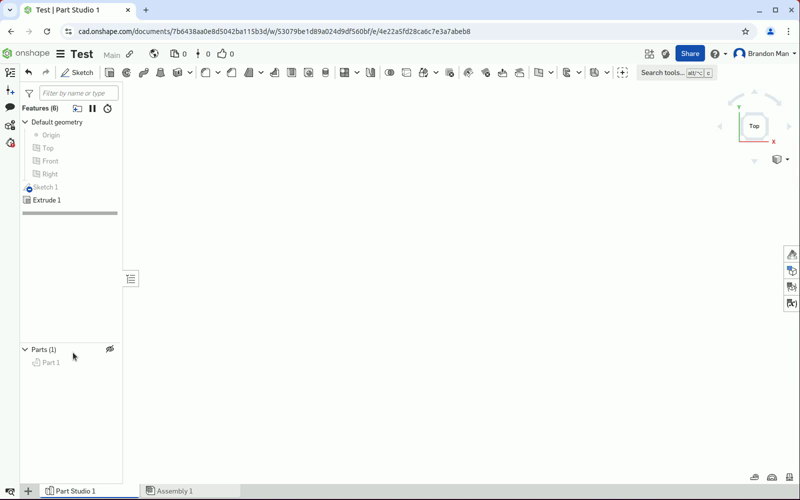
key_up(shift)
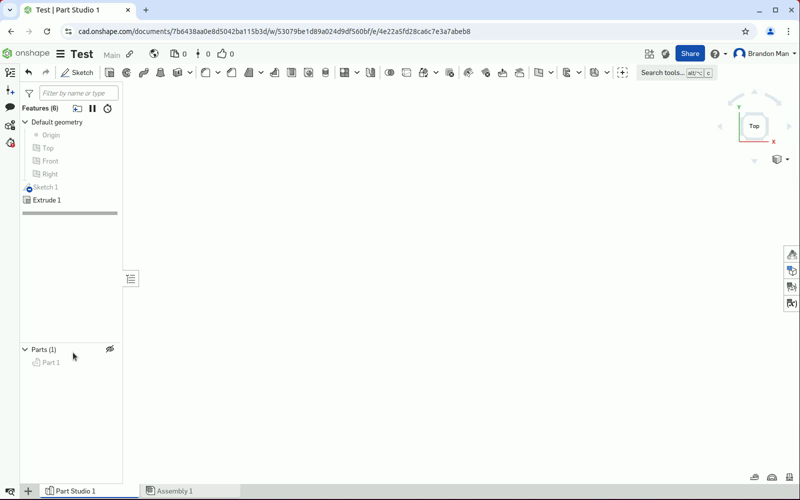
mouse_move(73, 352)
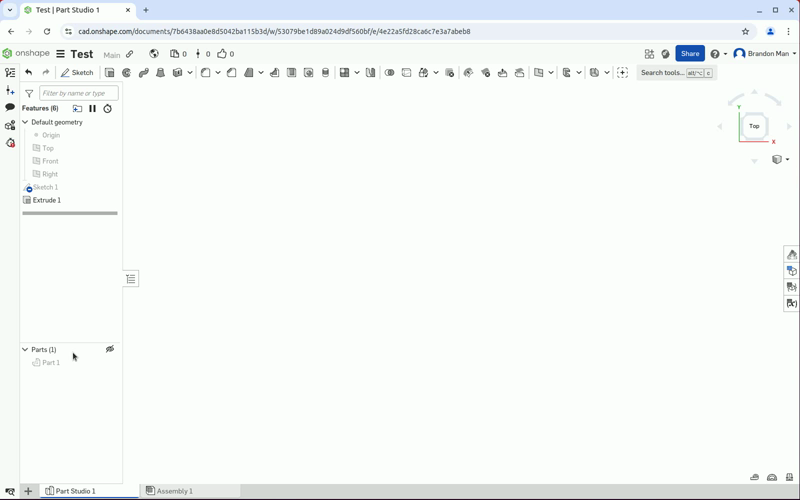
key(shift+y)
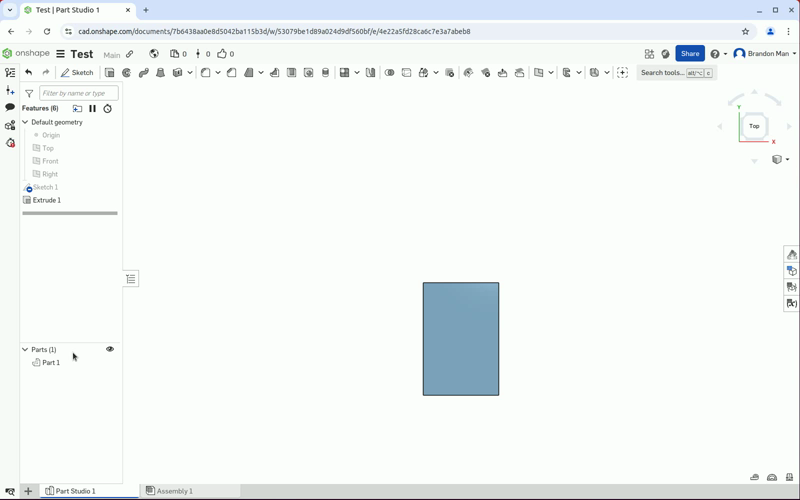
mouse_move(541, 75)
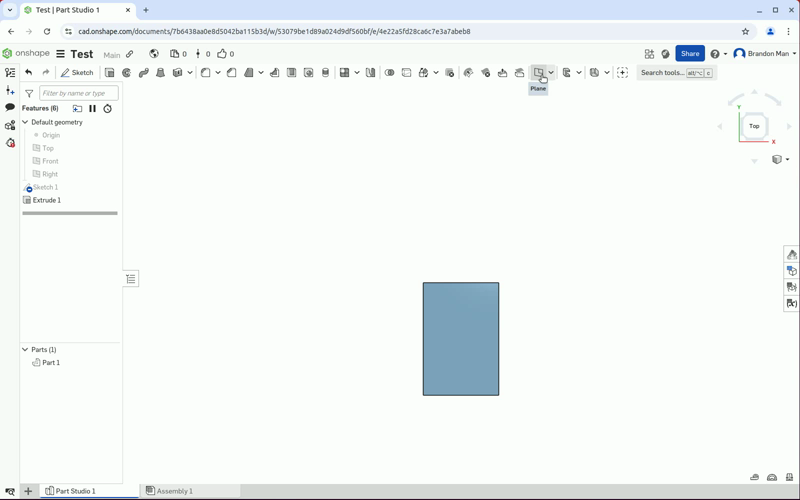
click(541, 75)
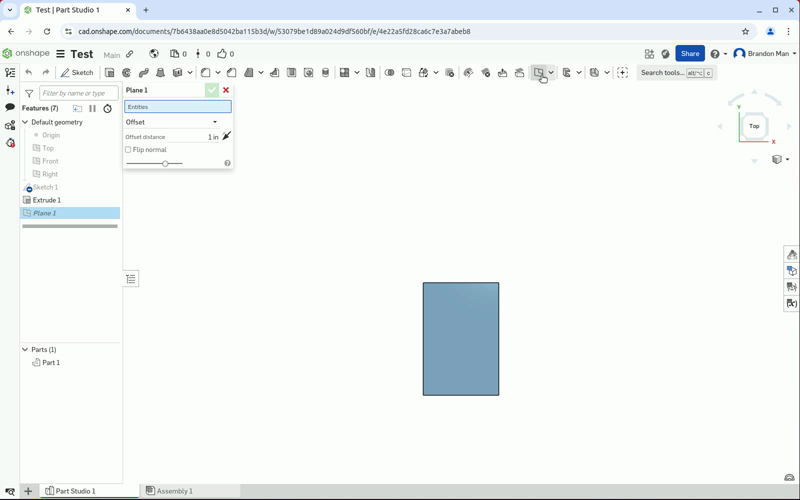
mouse_move(73, 150)
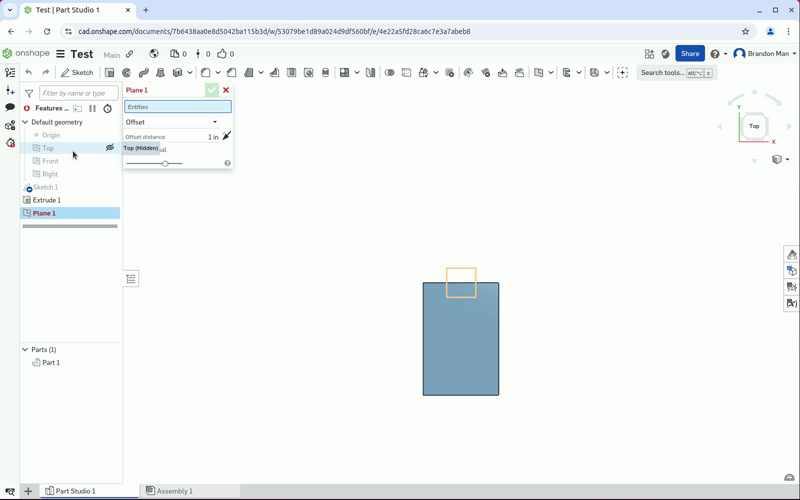
click(73, 150)
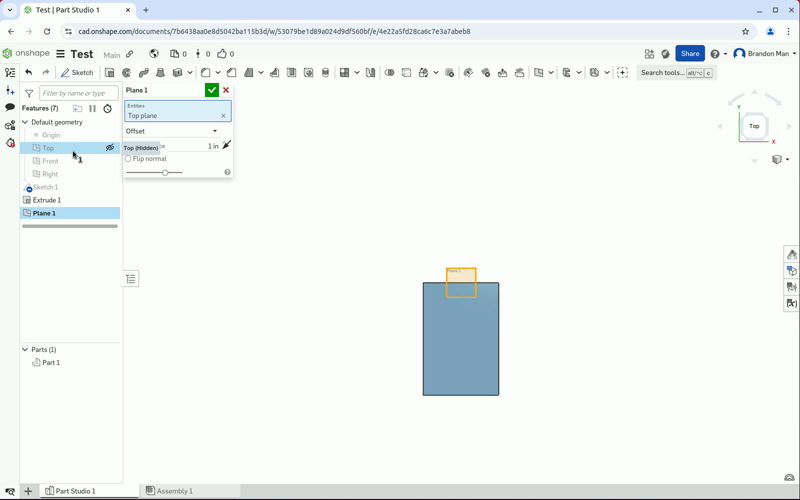
key(tab, 2)
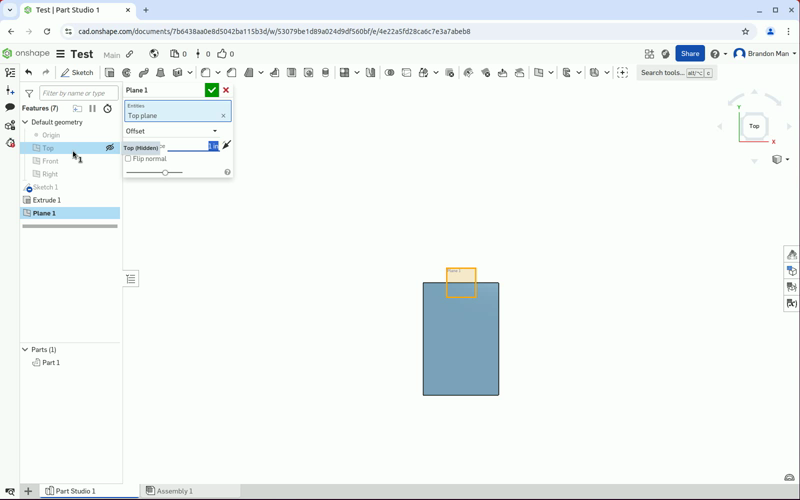
text(4.344)
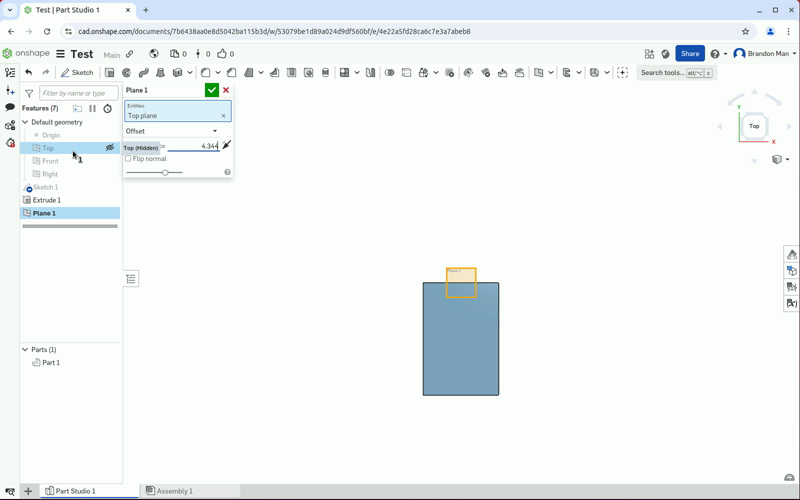
key(enter, 2)
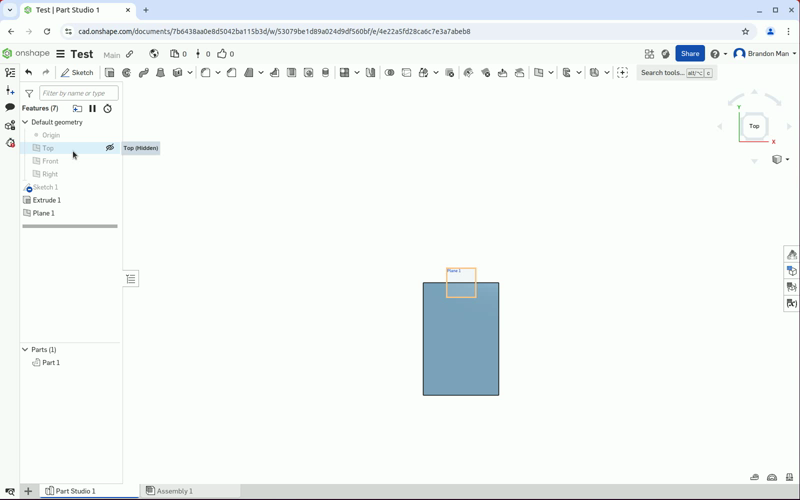
key(shift+s)
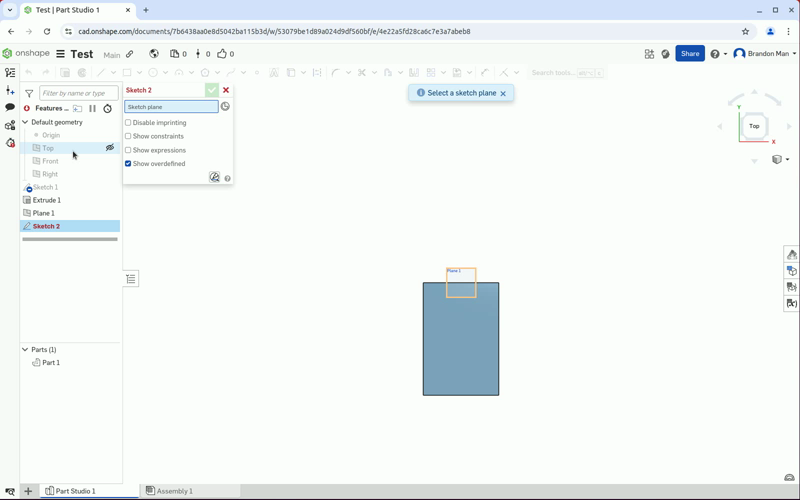
mouse_move(73, 215)
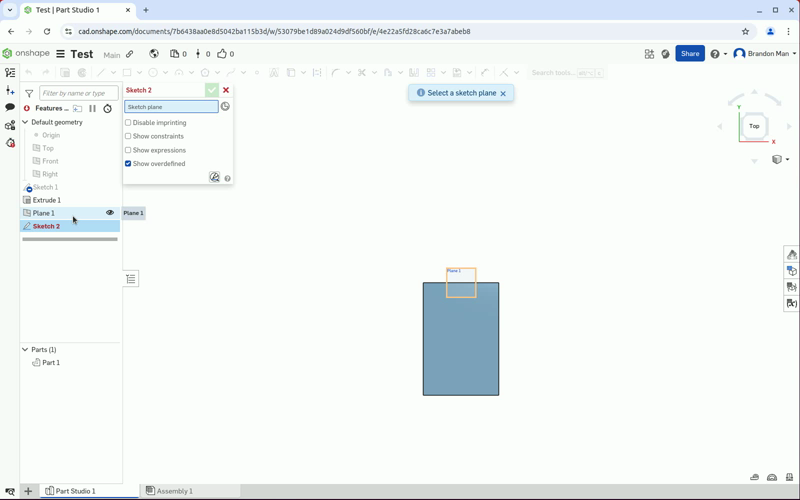
click(73, 215)
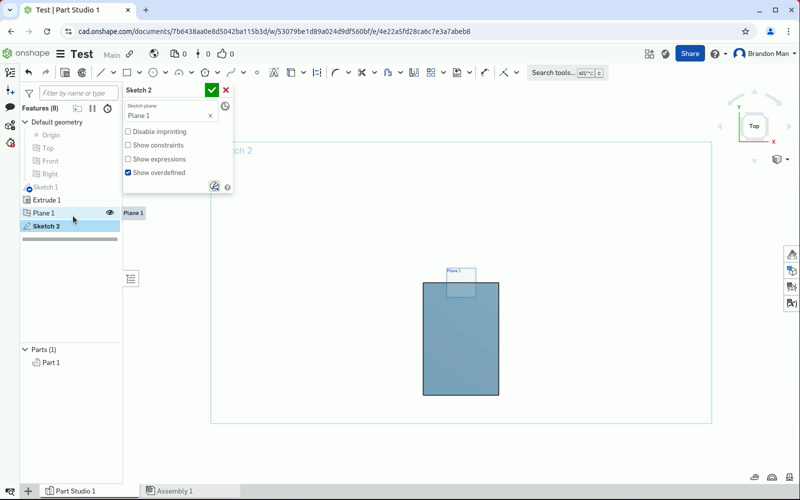
mouse_move(73, 352)
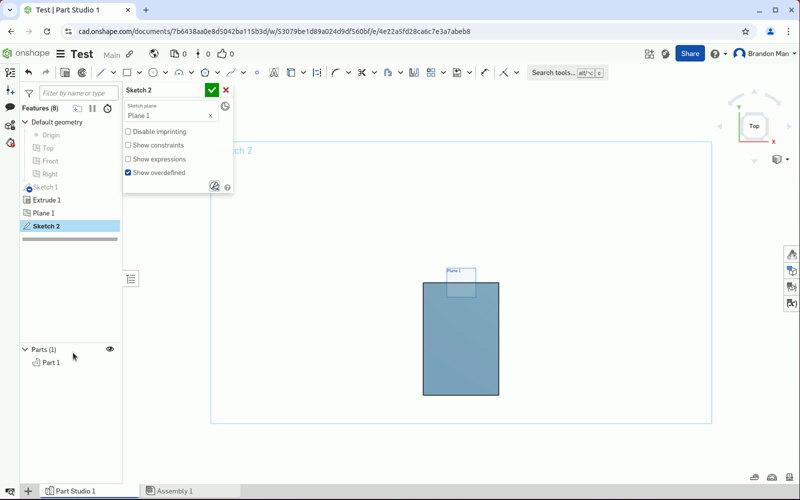
key(y)
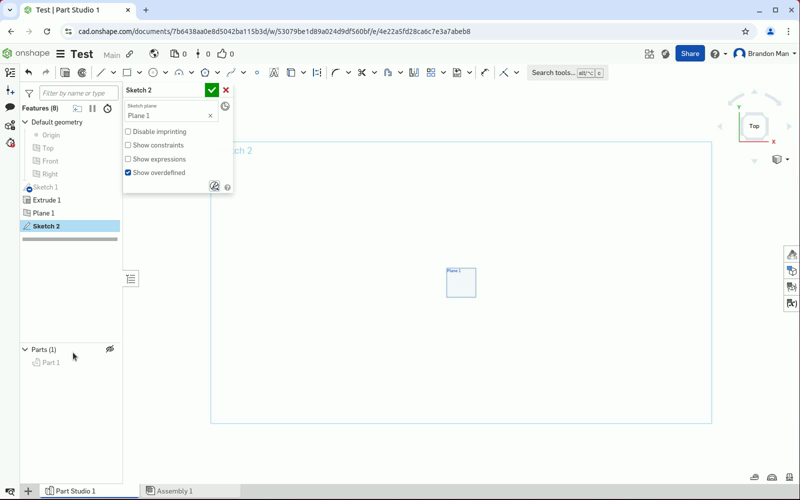
key(l)
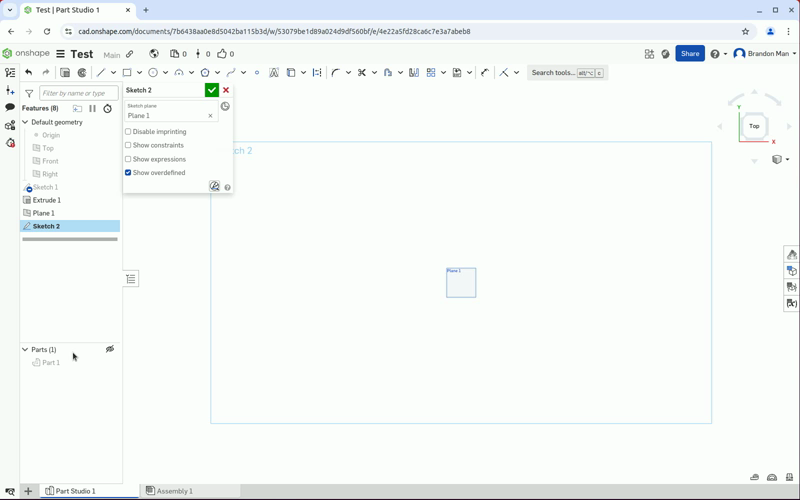
key_down(shift)
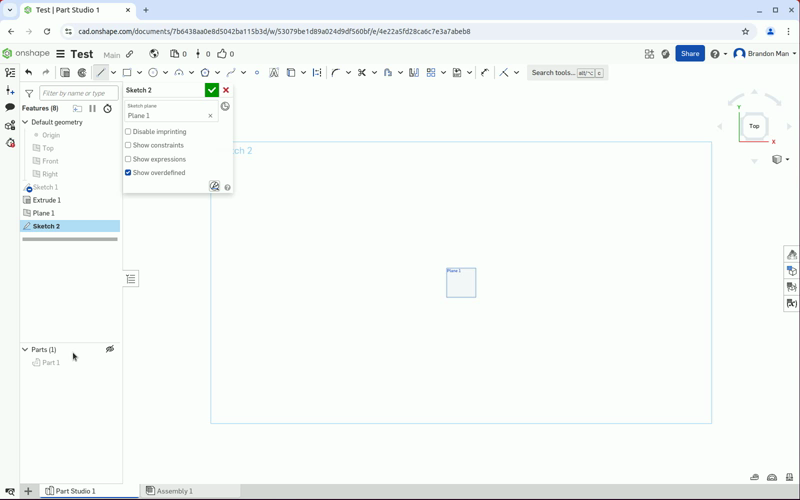
mouse_move(426, 391)
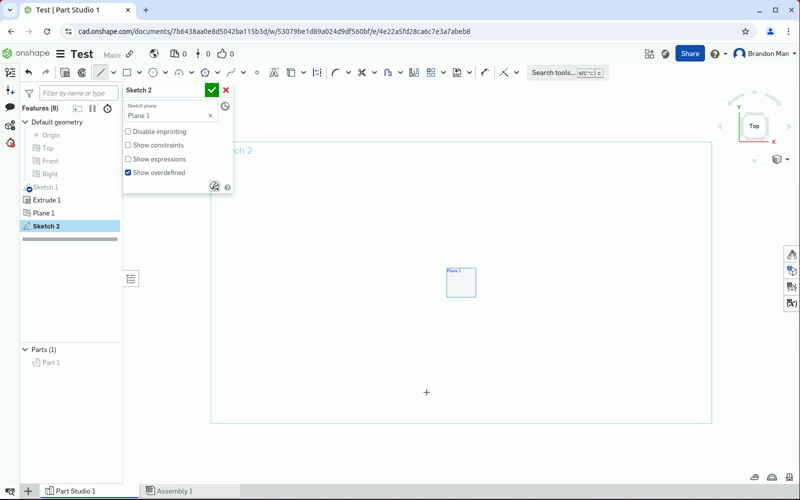
click(426, 391)
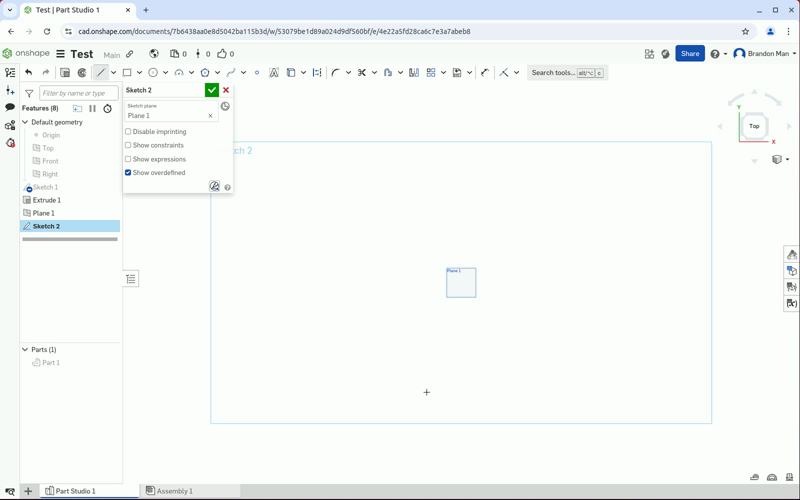
key_up(shift)
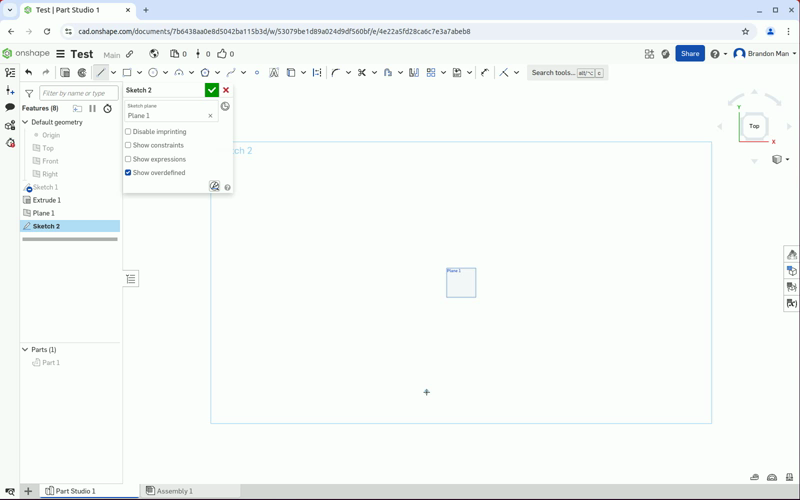
key_down(shift)
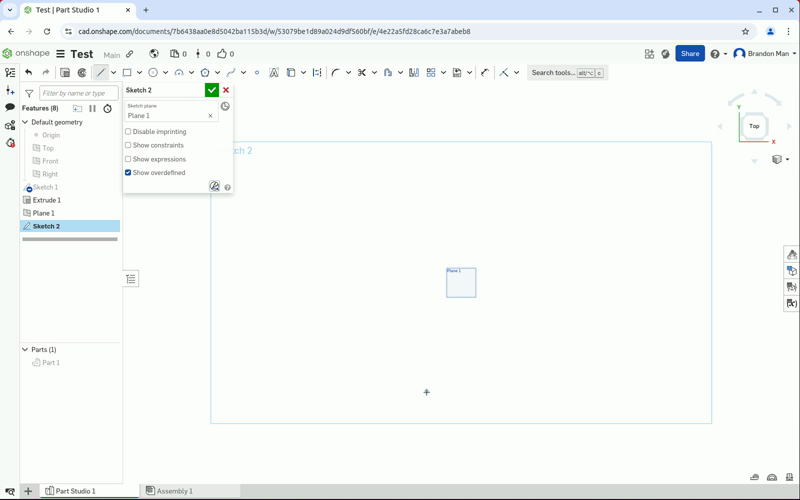
mouse_move(494, 391)
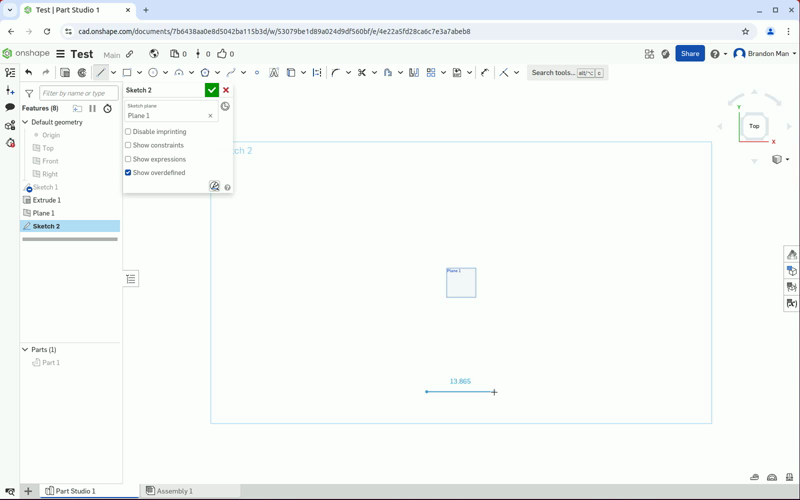
click(494, 391)
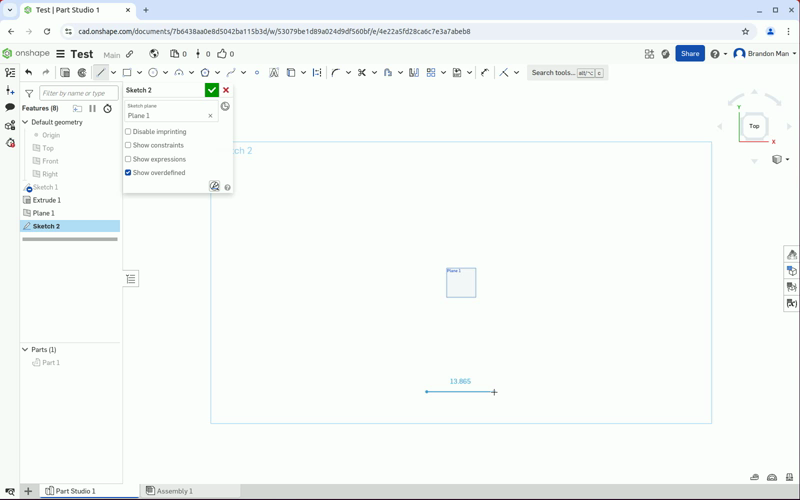
key_up(shift)
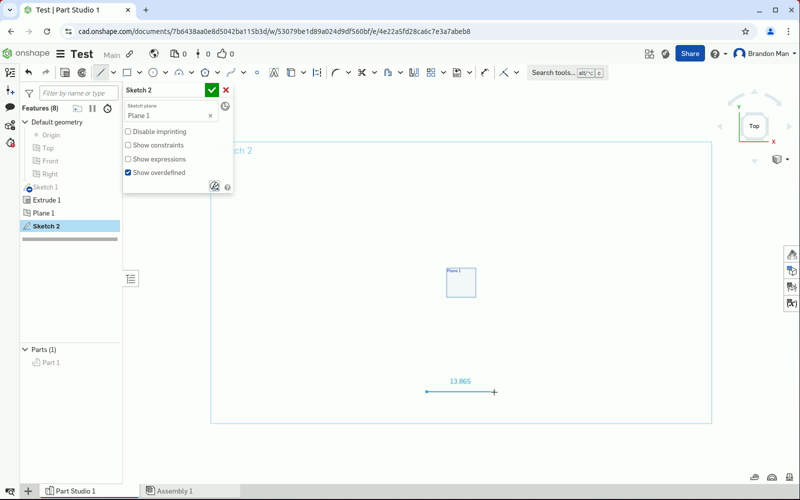
key_down(shift)
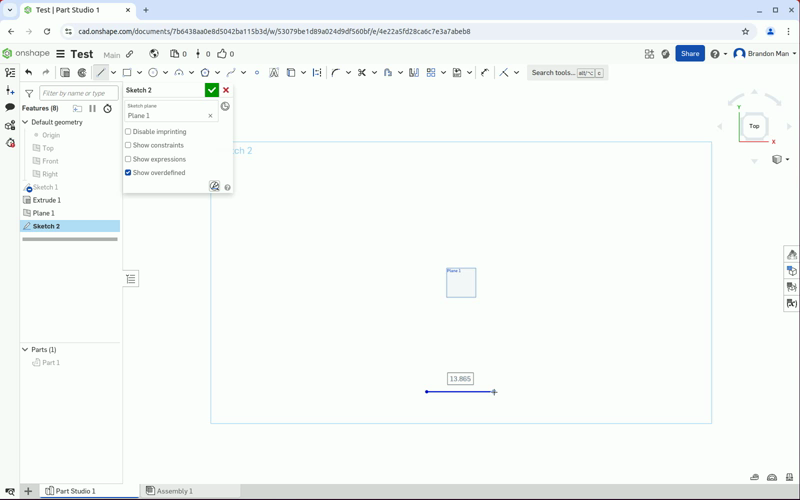
mouse_move(494, 286)
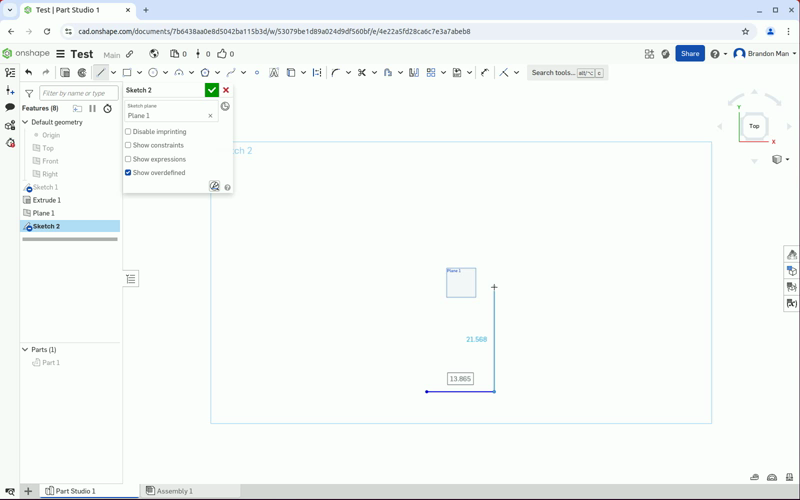
click(494, 286)
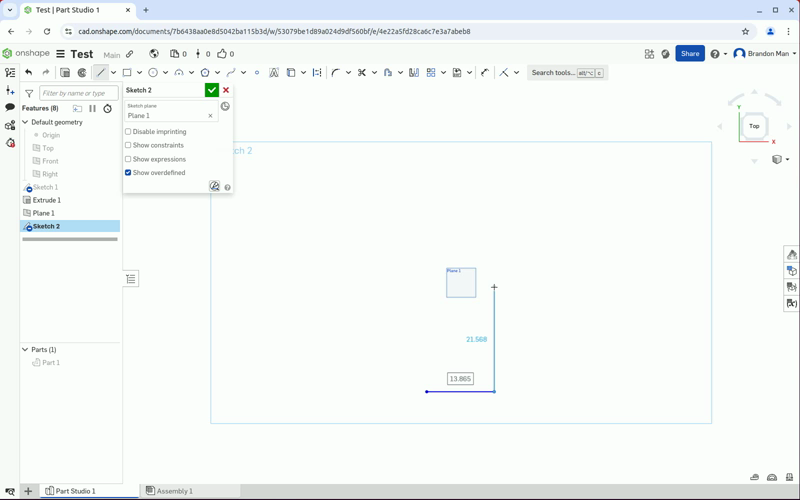
key_up(shift)
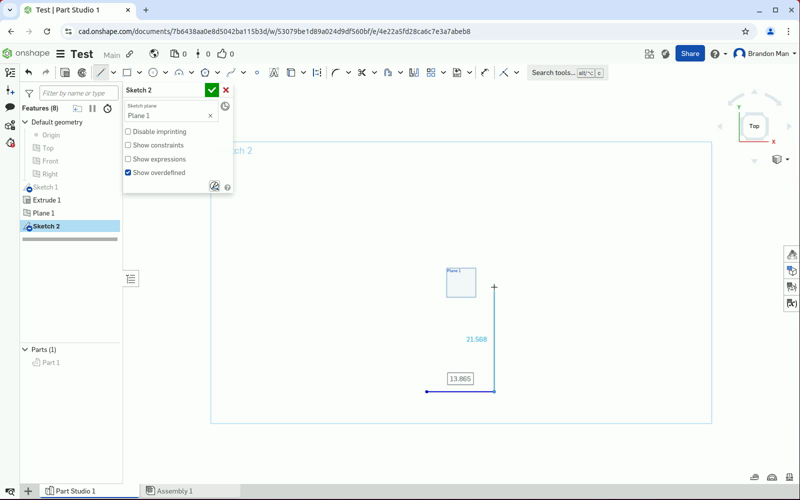
key_down(shift)
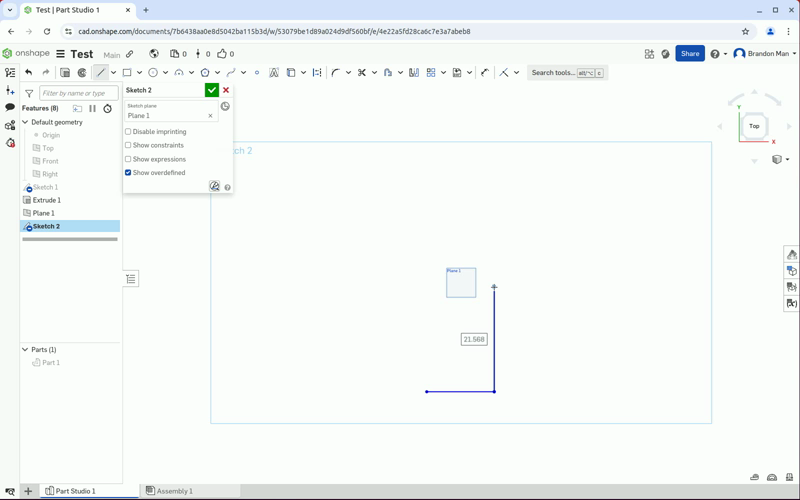
mouse_move(426, 286)
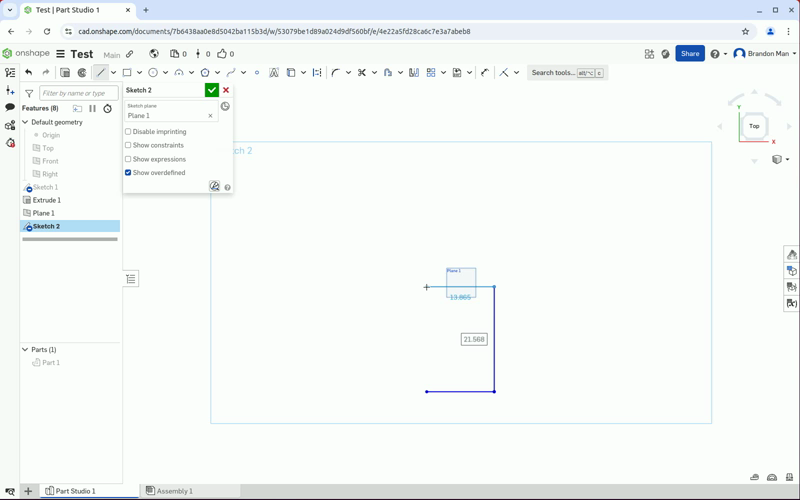
click(426, 286)
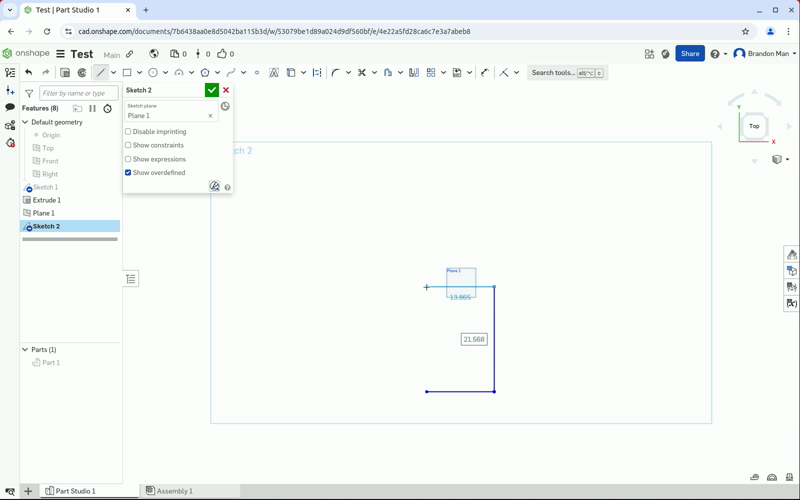
key_up(shift)
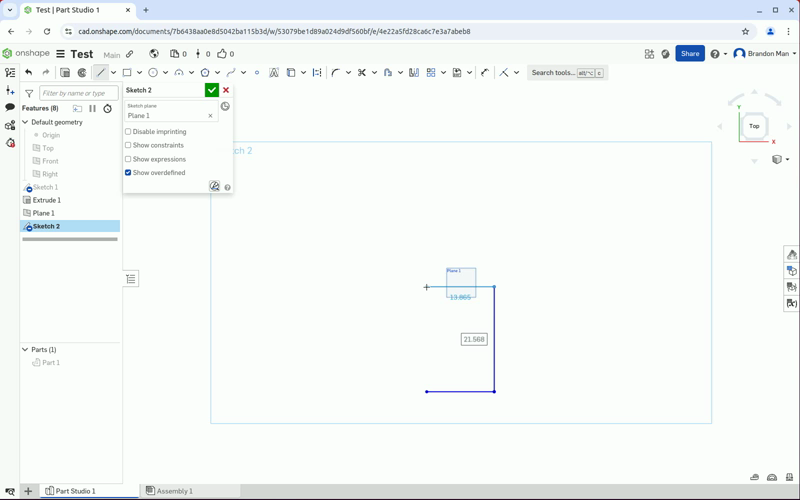
key_down(shift)
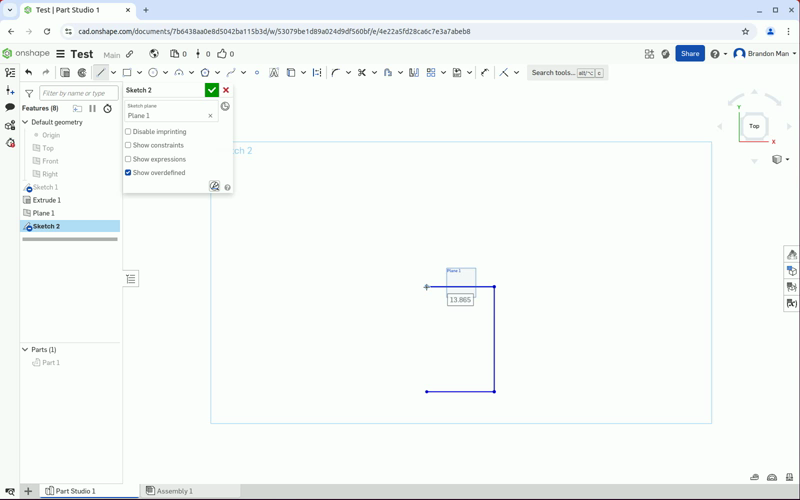
mouse_move(426, 391)
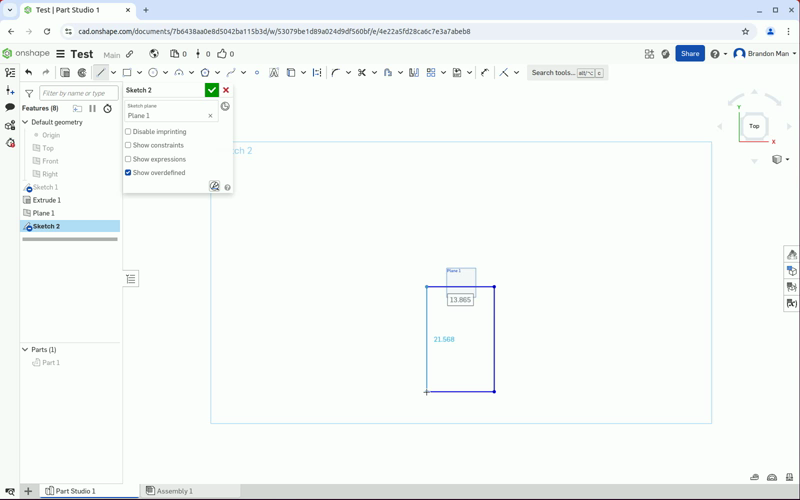
key_up(shift)
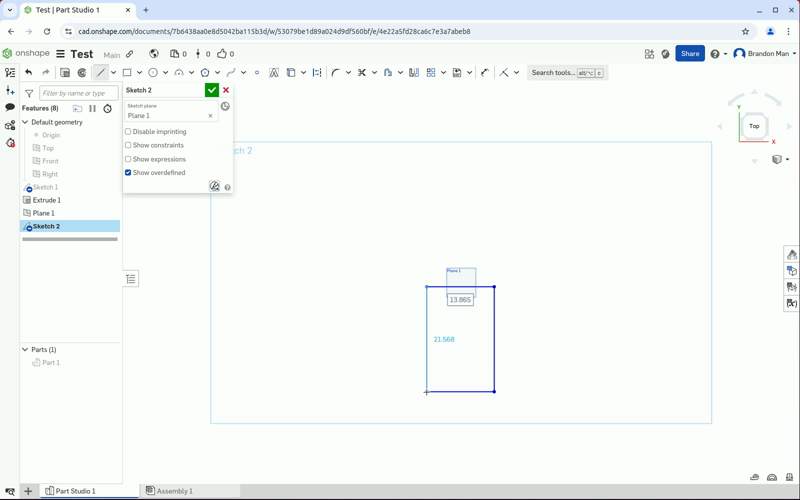
click(426, 391)
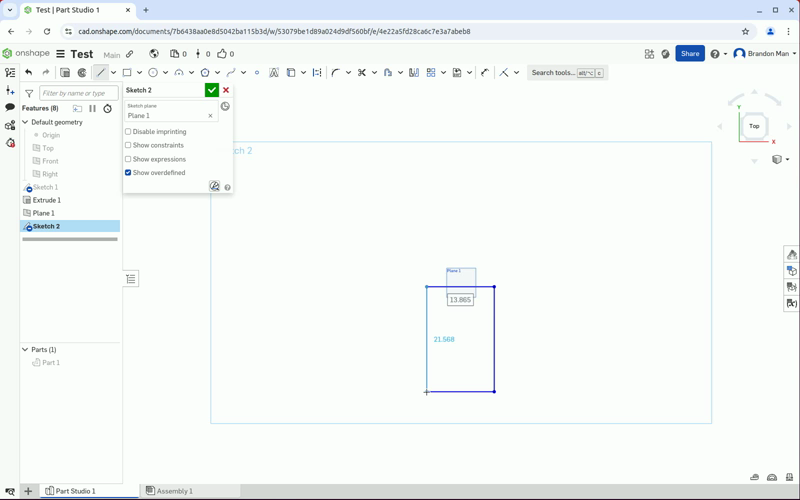
key(esc)
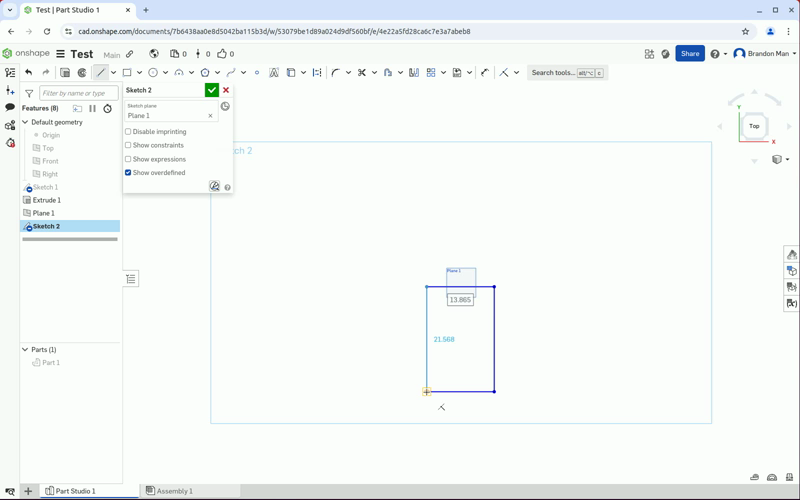
mouse_move(451, 376)
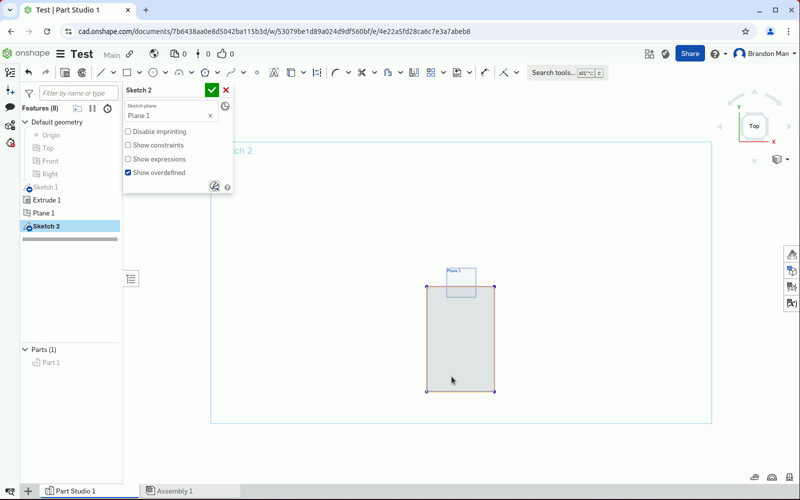
click(451, 376)
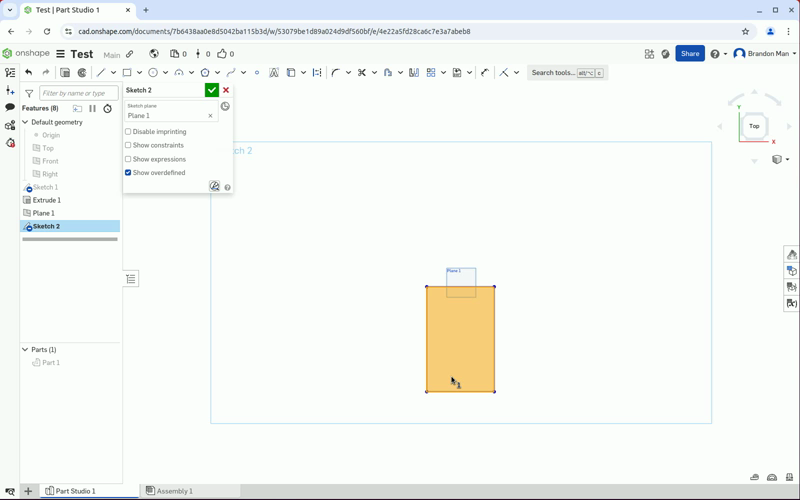
mouse_move(73, 352)
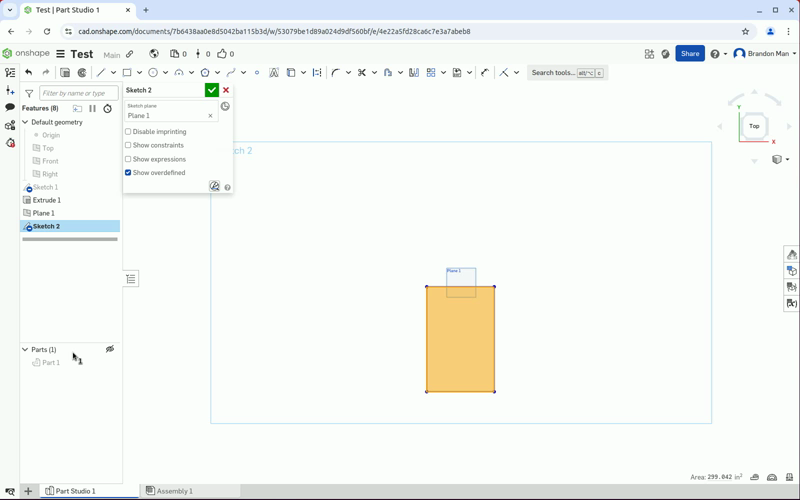
key(shift+y)
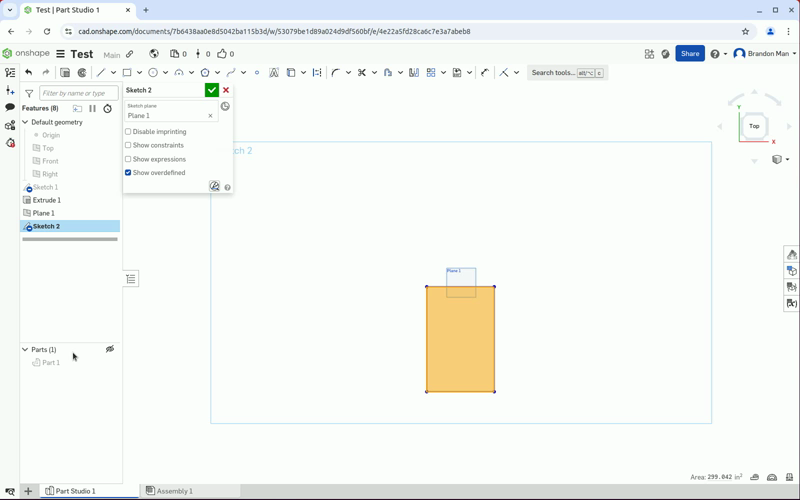
key(shift+e)
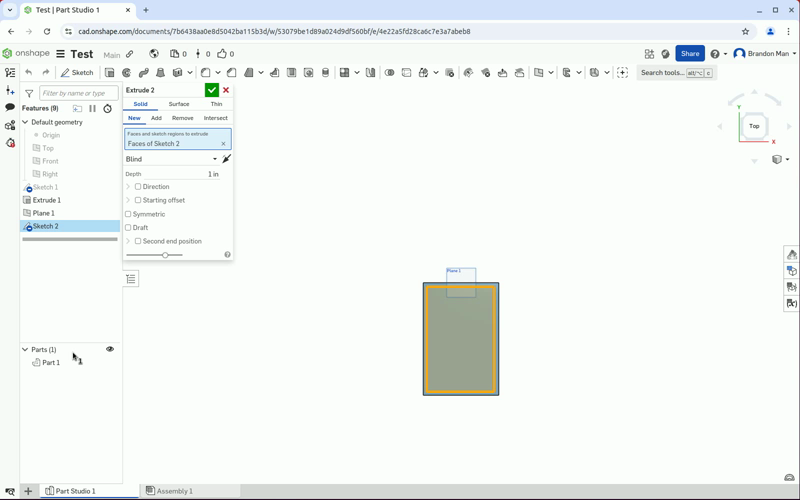
mouse_move(143, 106)
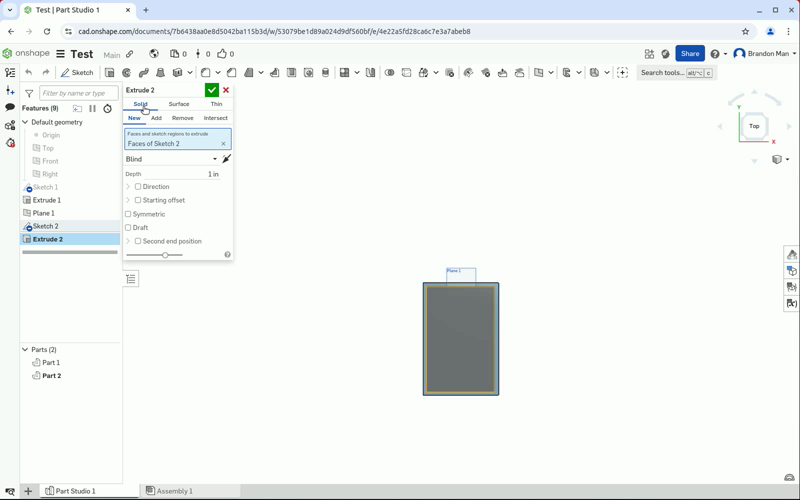
click(143, 106)
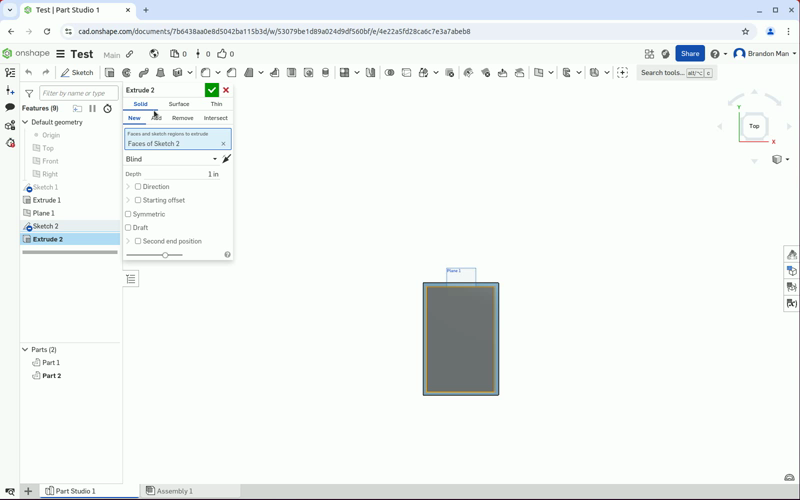
mouse_move(186, 120)
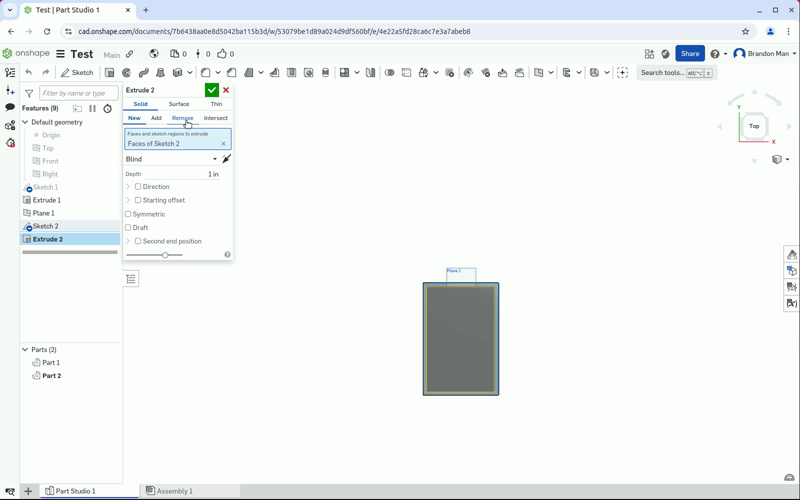
click(186, 120)
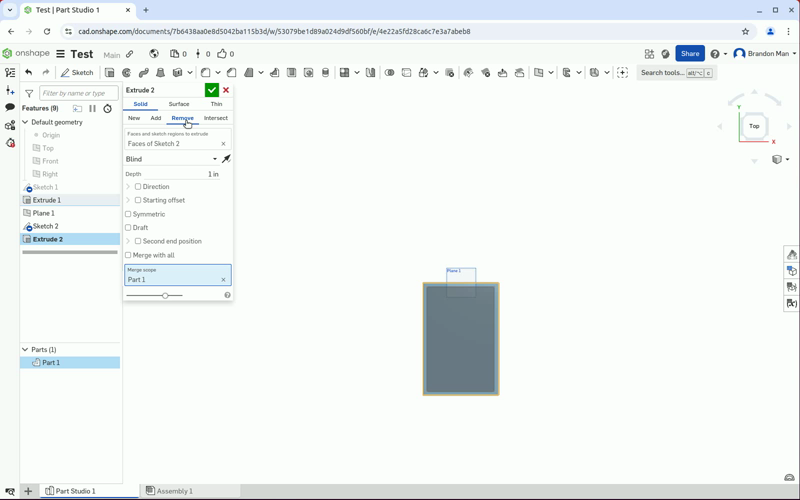
key(tab, 4)
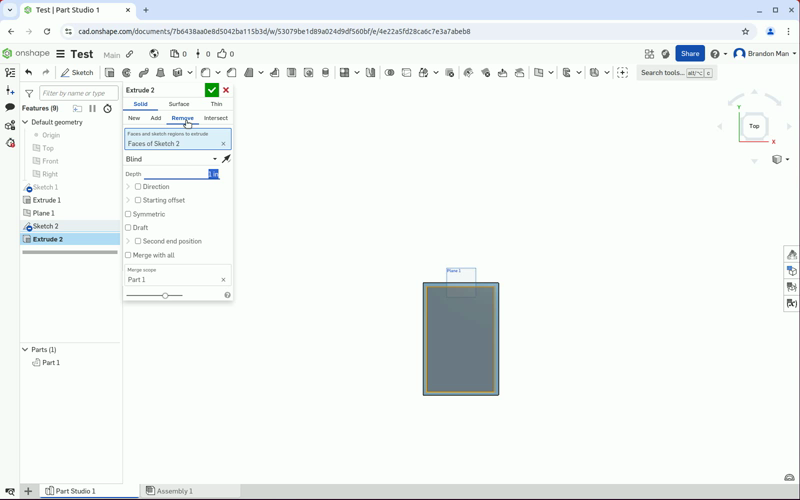
text(2.889)
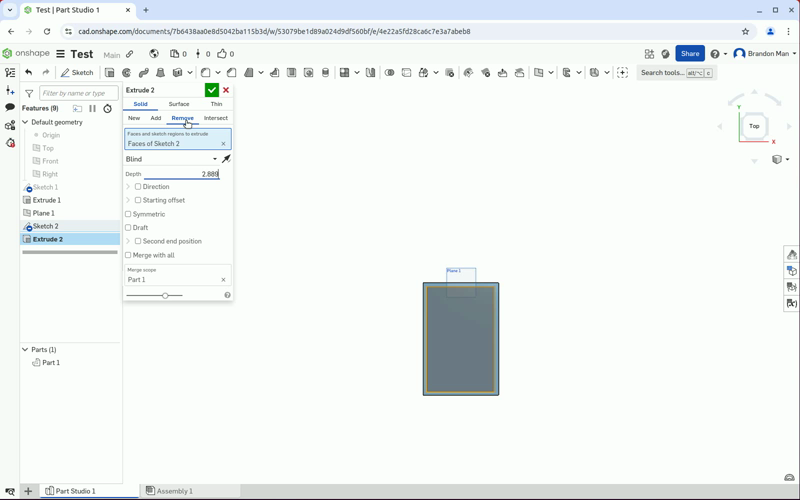
key(tab, 6)
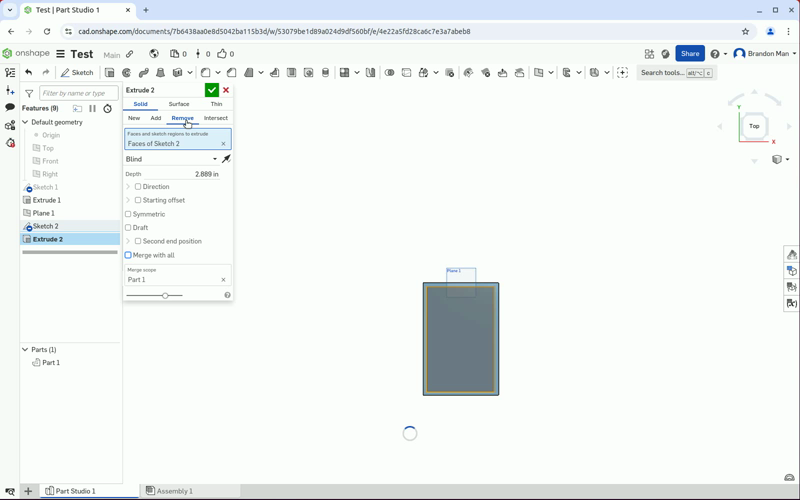
key(space)
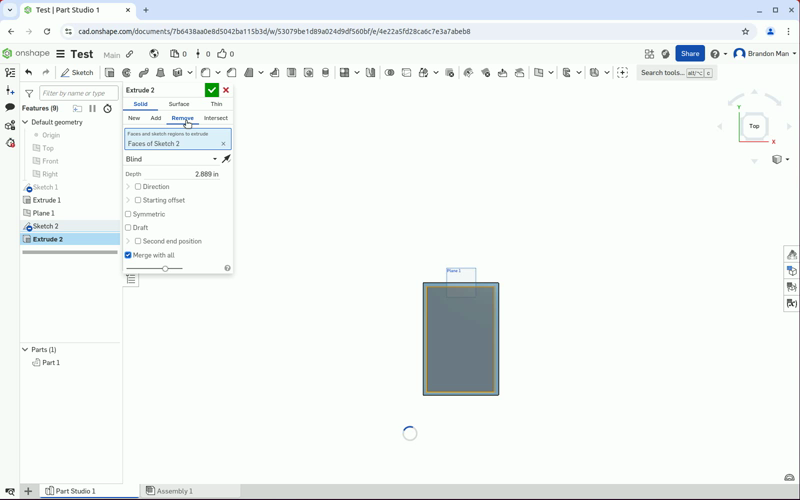
key(enter)
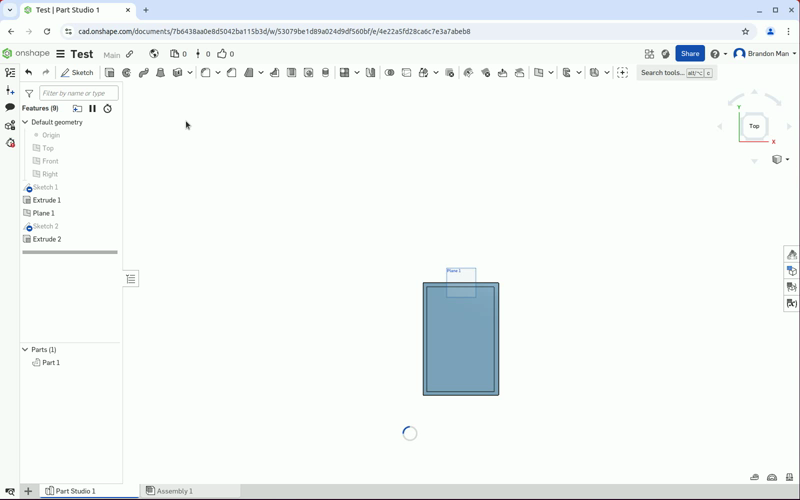
key(shift+h)
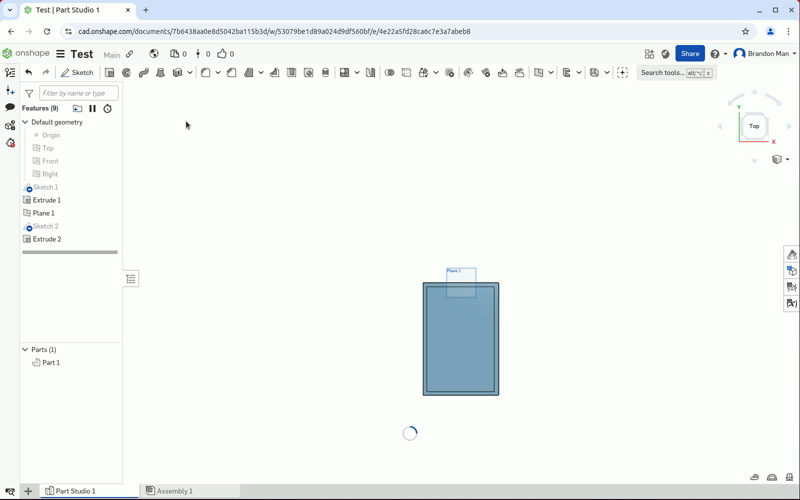
key(shift+h)
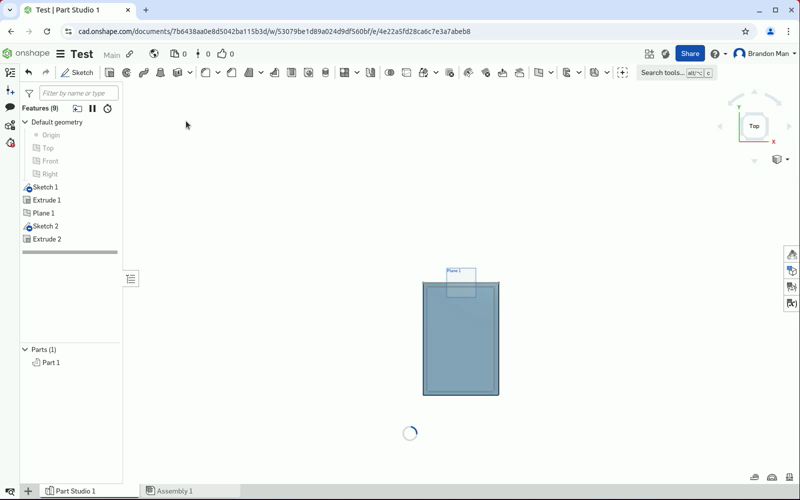
key(shift+7)
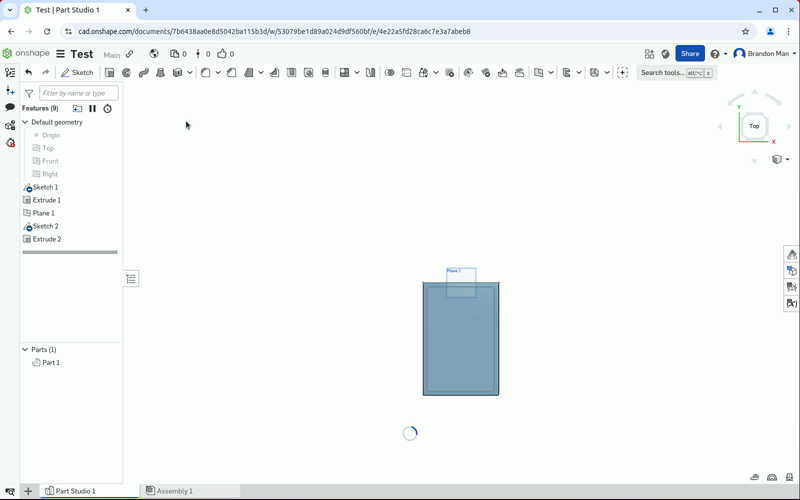
key(up, 3)
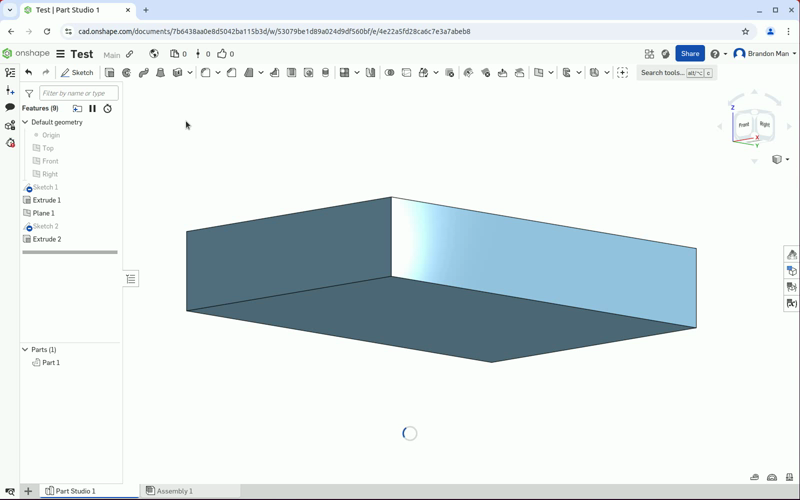
key(left, 3)
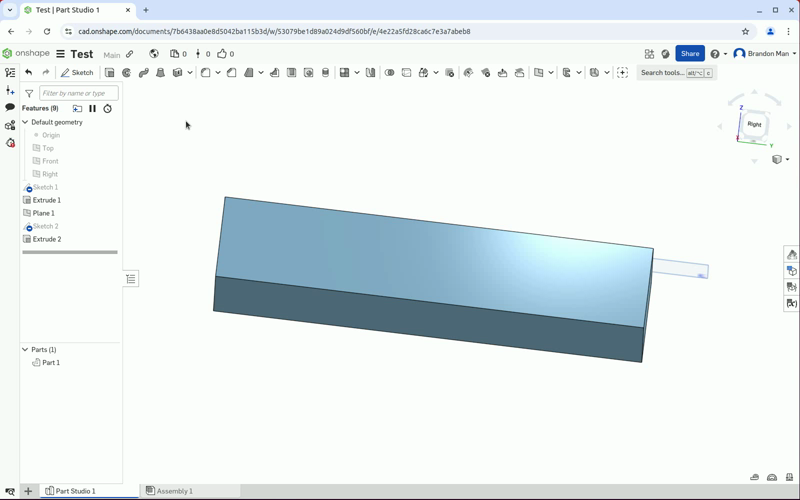
key(right, 3)
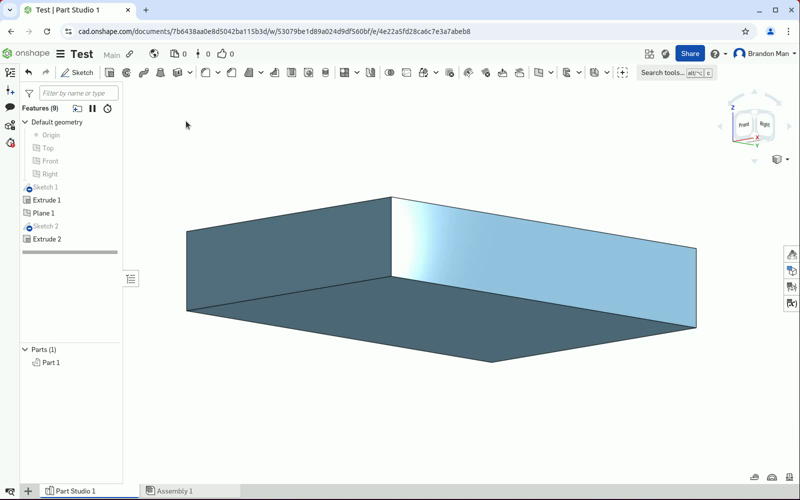
key(down, 3)
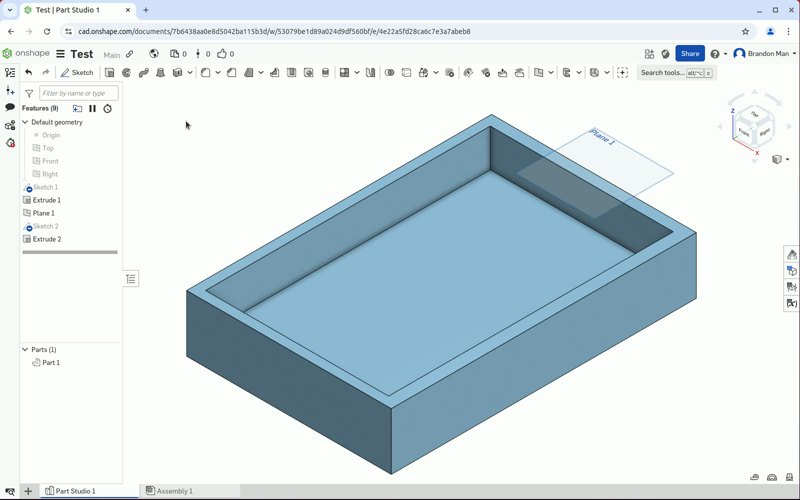
mouse_move(73, 189)
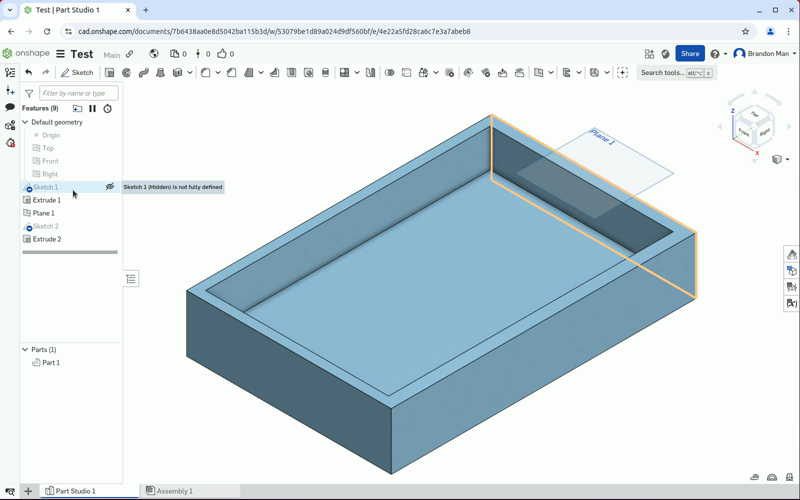
click(73, 189)